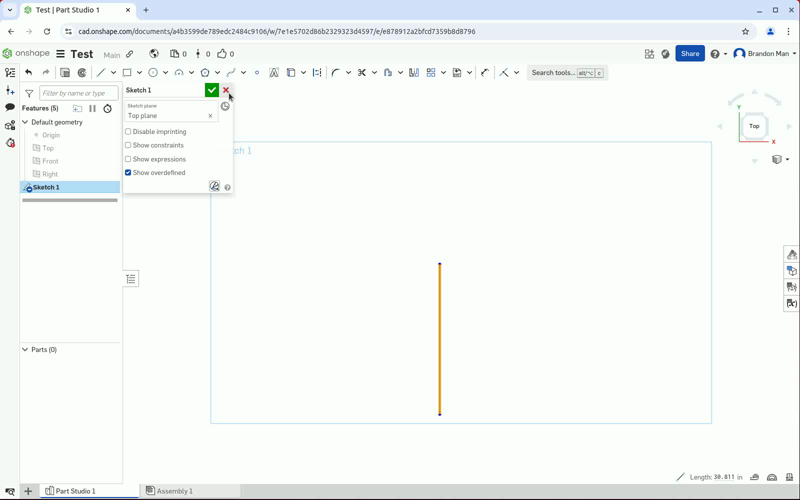
key(shift+h)
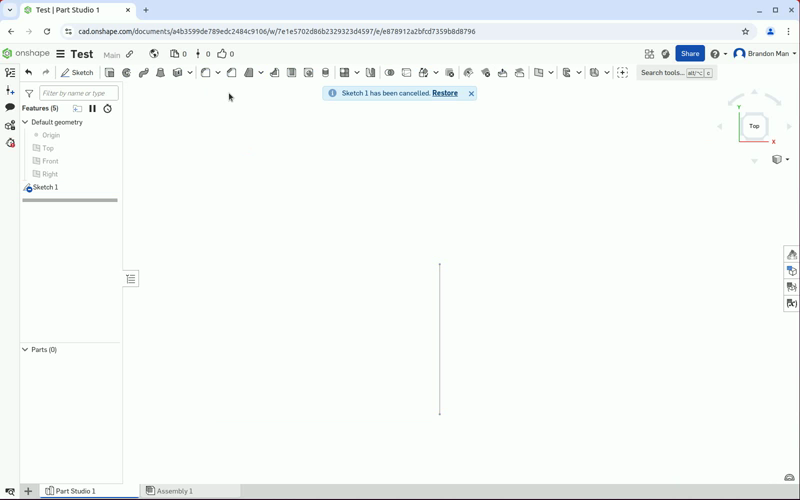
key(shift+s)
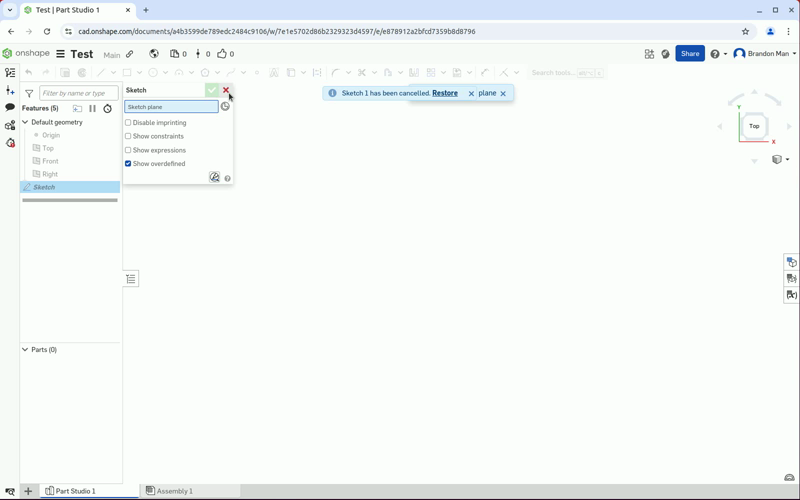
mouse_move(73, 150)
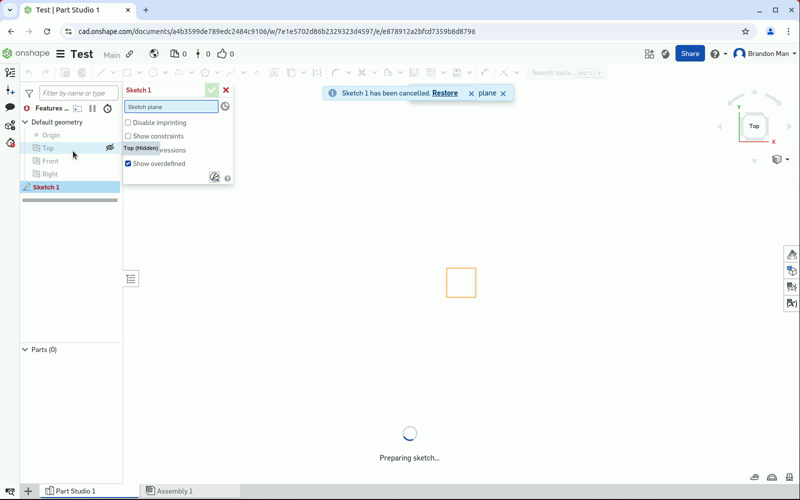
click(73, 150)
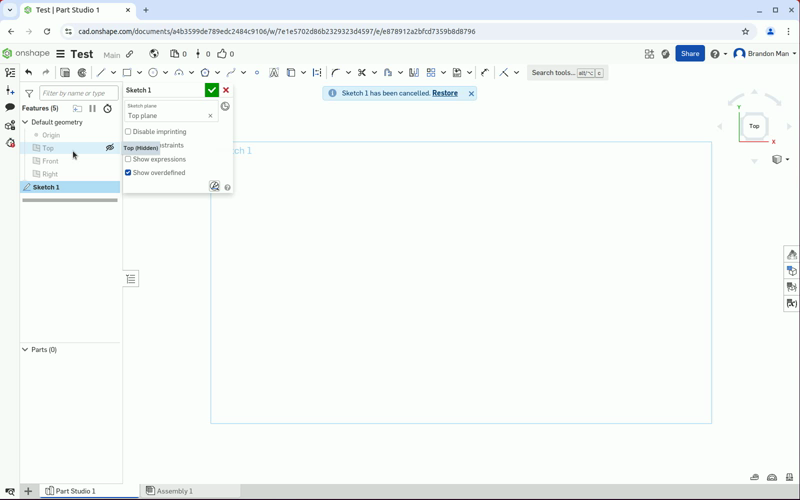
mouse_move(73, 352)
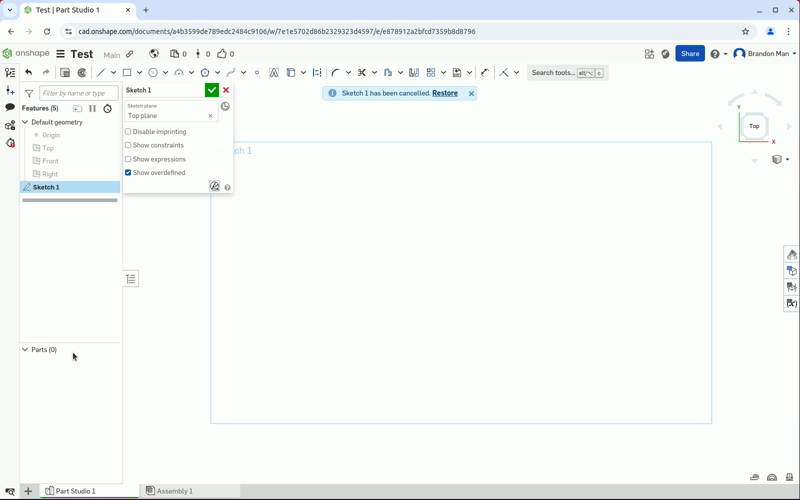
key(y)
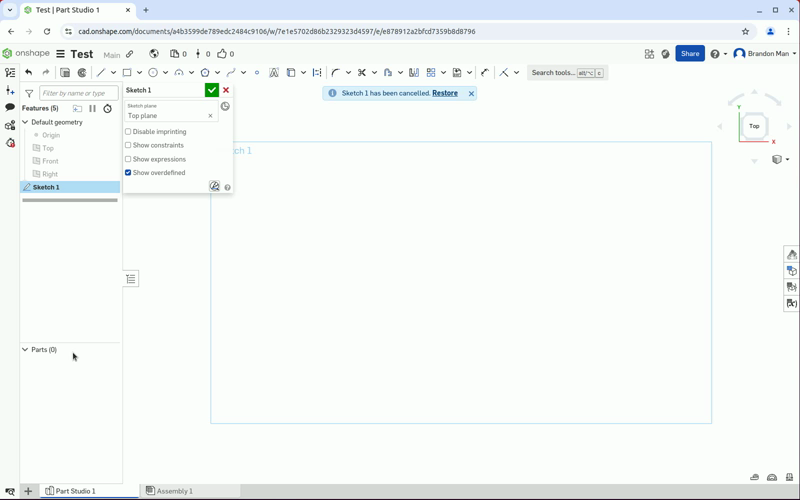
key(l)
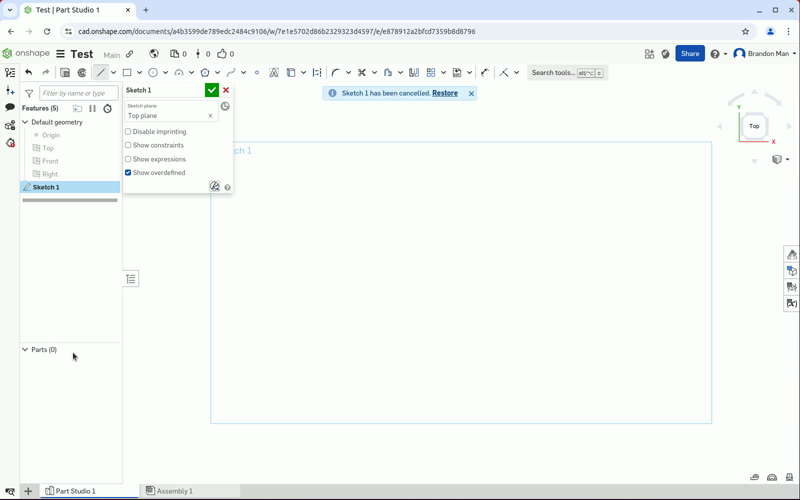
key_down(shift)
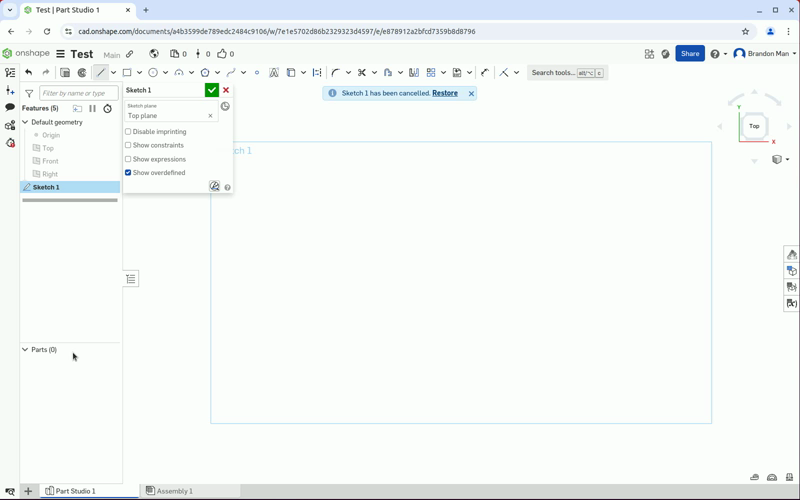
mouse_move(439, 304)
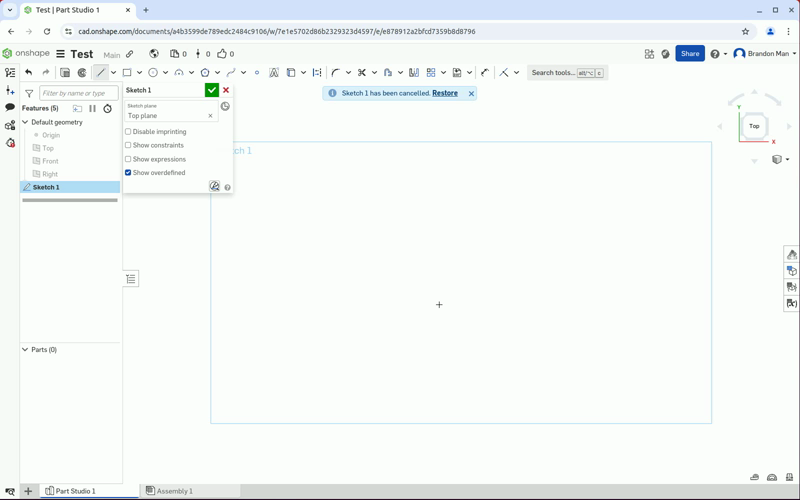
click(439, 304)
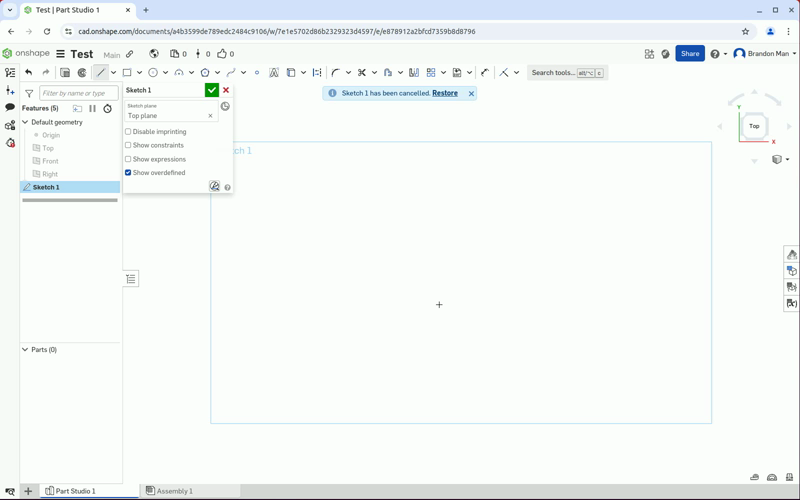
key_up(shift)
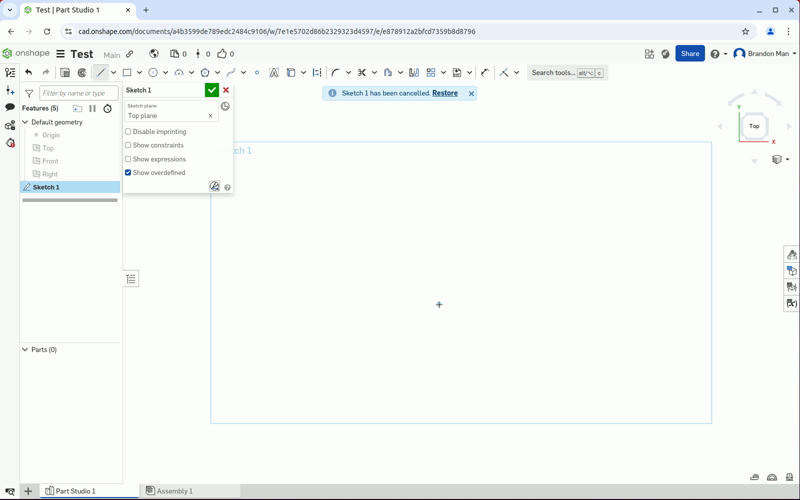
key_down(shift)
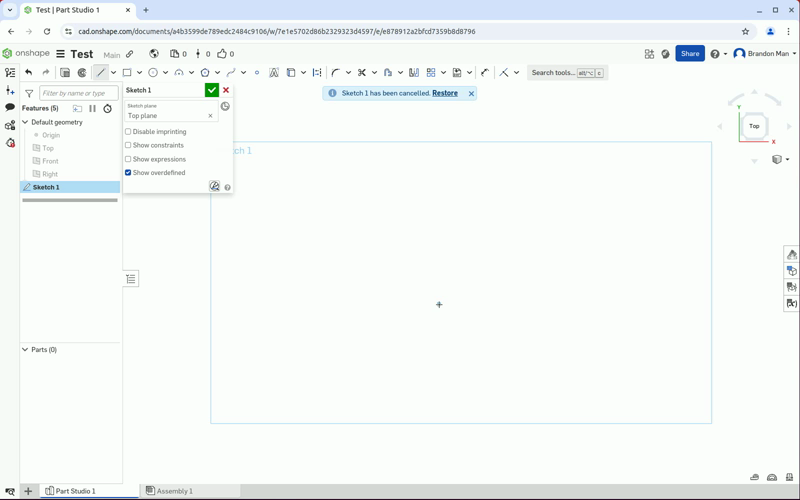
mouse_move(469, 304)
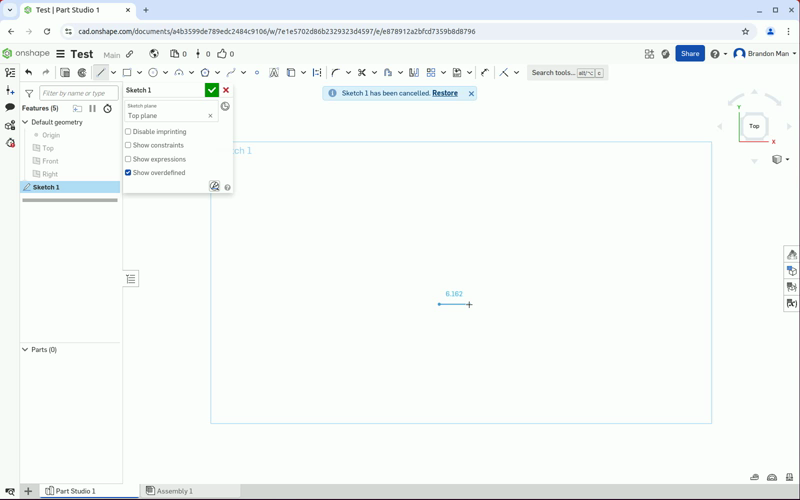
mouse_move(482, 304)
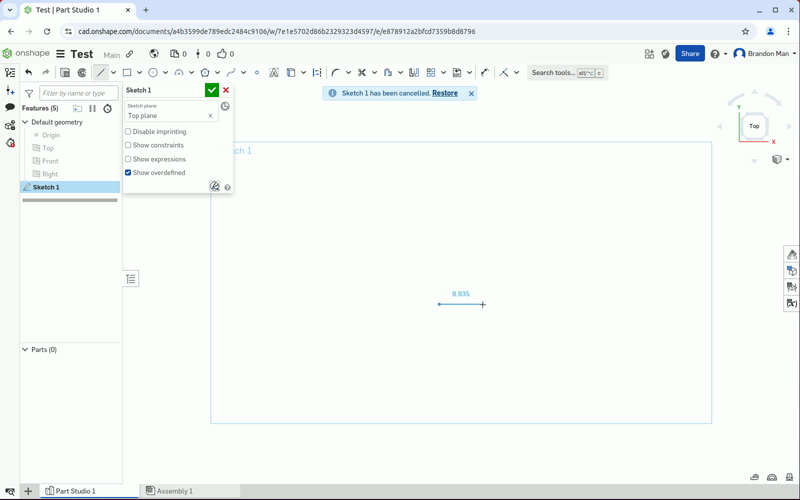
click(482, 304)
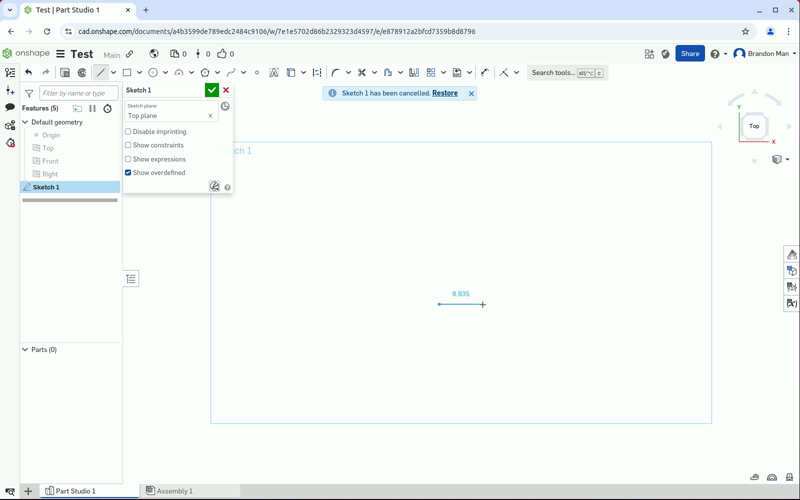
key_up(shift)
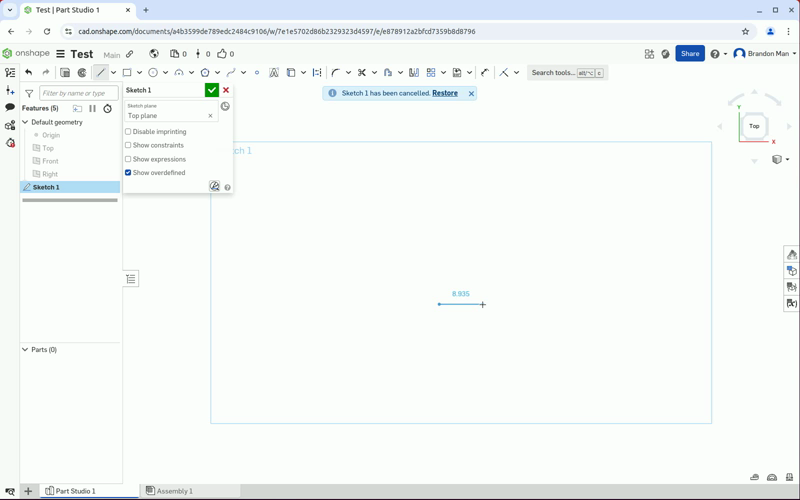
key_down(shift)
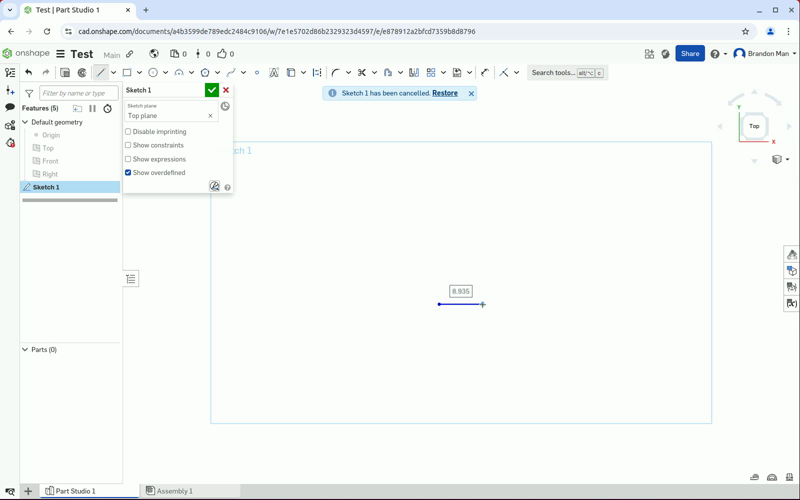
mouse_move(512, 304)
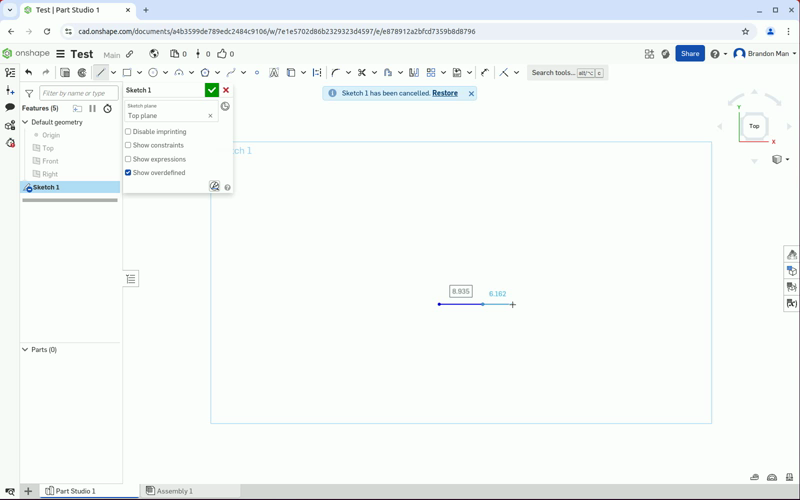
mouse_move(482, 261)
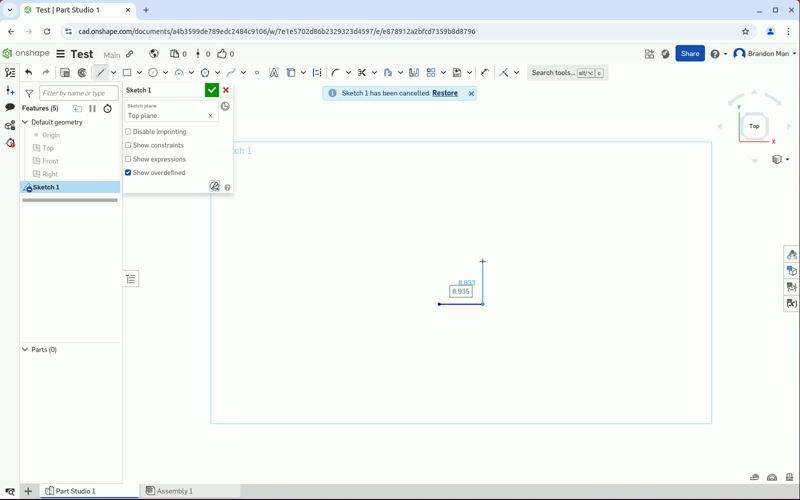
click(482, 261)
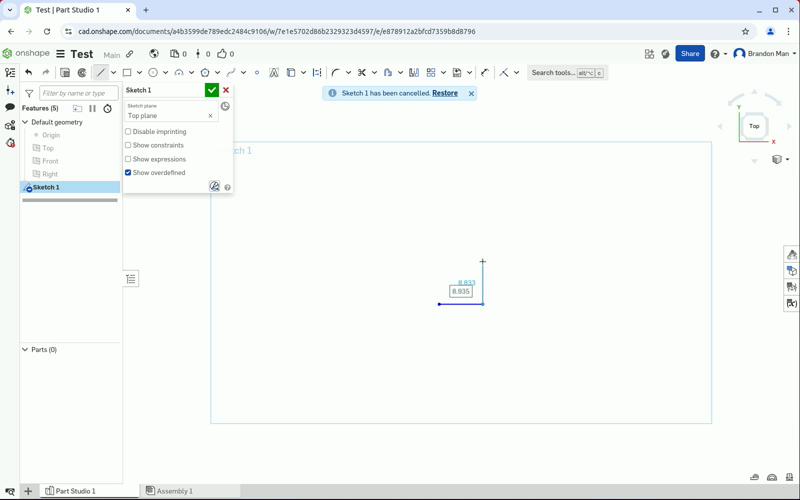
key_up(shift)
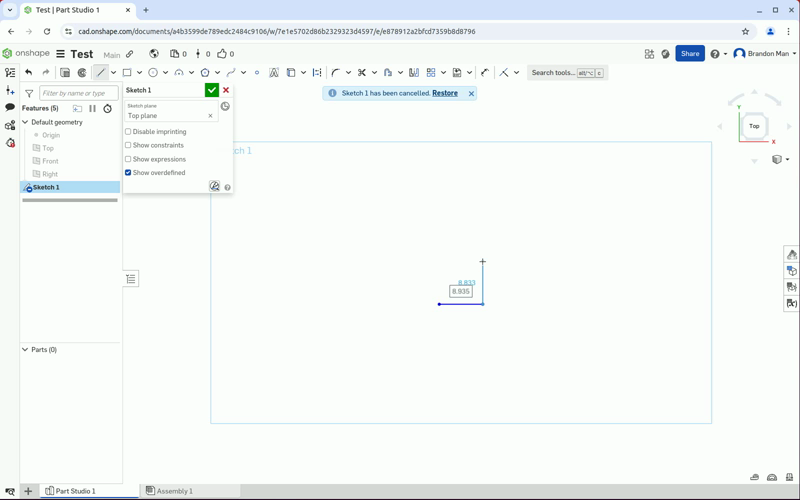
key_down(shift)
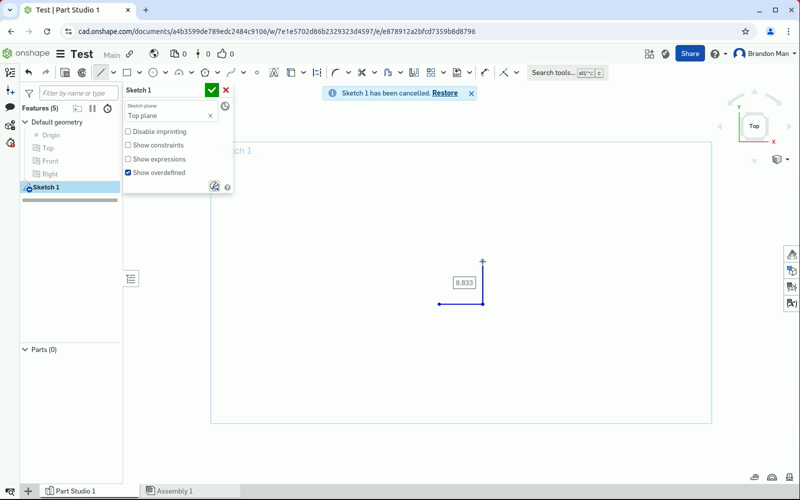
mouse_move(512, 261)
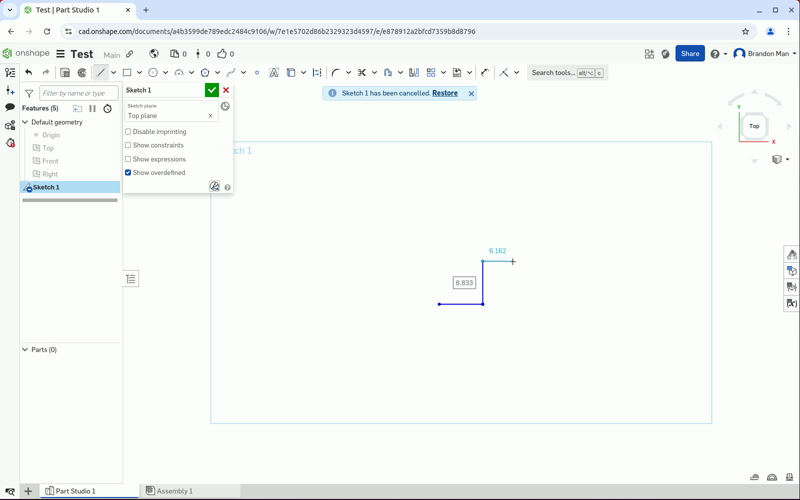
mouse_move(439, 261)
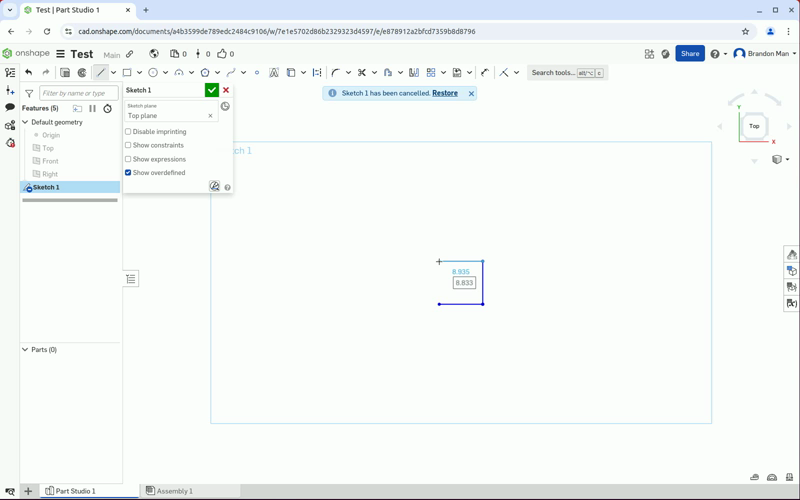
click(439, 261)
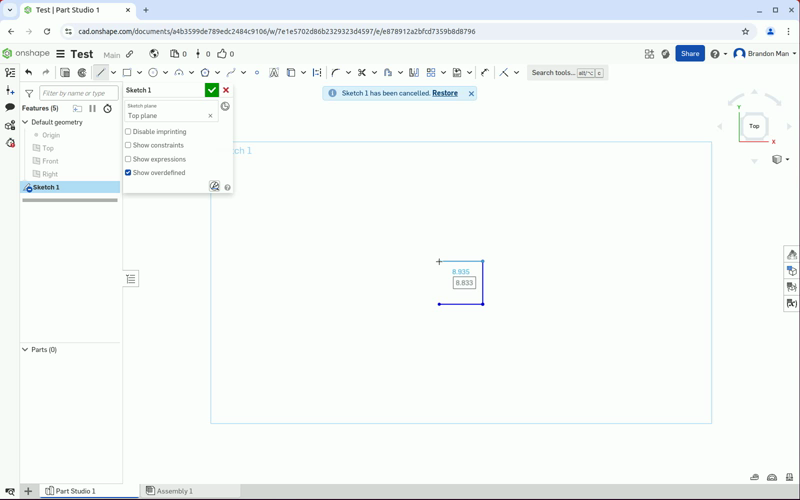
key_up(shift)
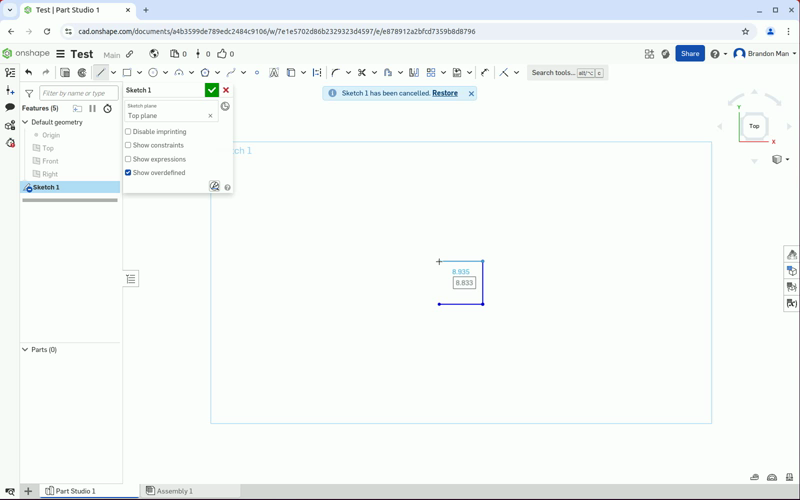
mouse_move(469, 261)
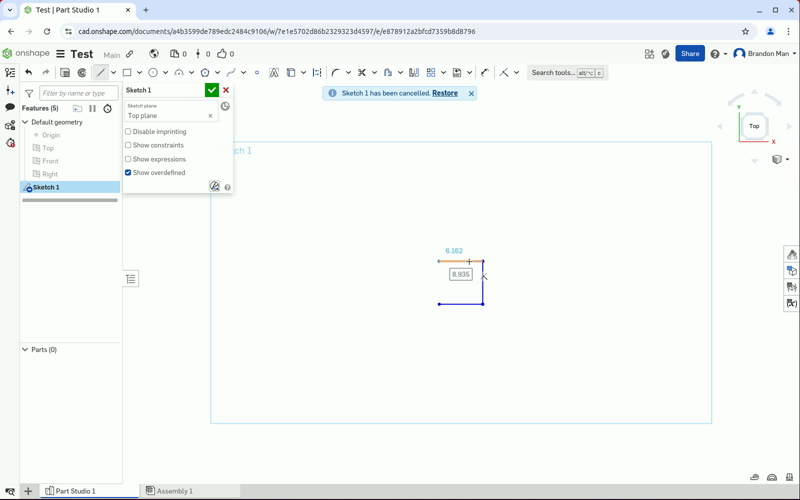
key_down(shift)
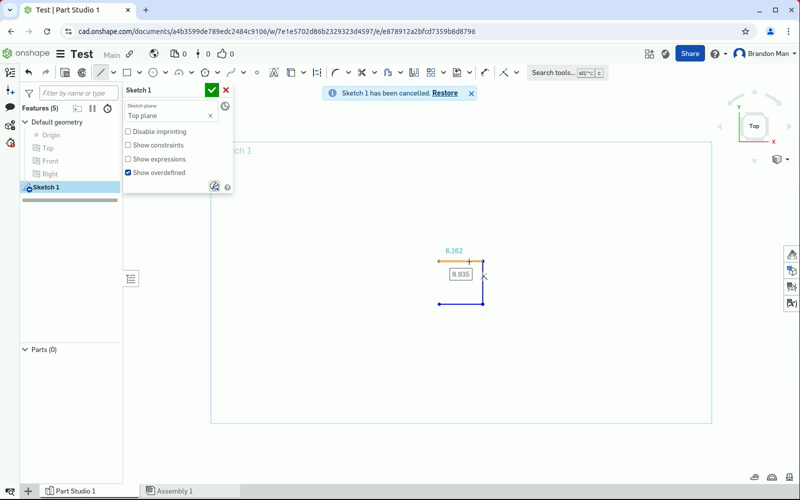
mouse_move(439, 304)
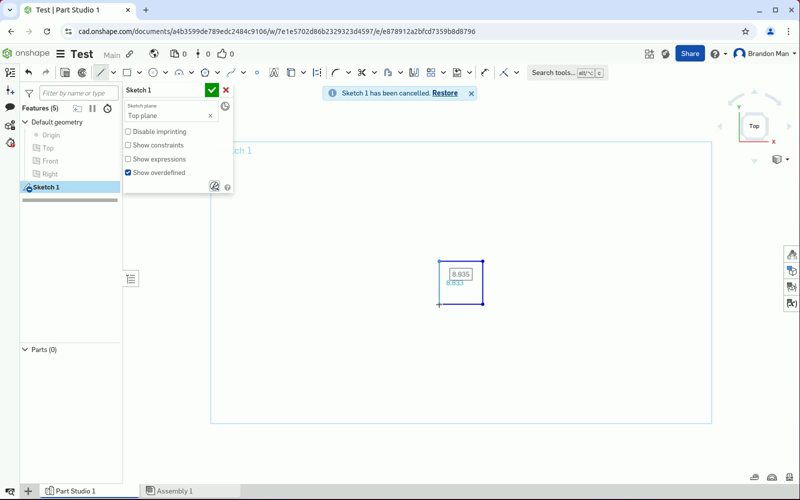
key_up(shift)
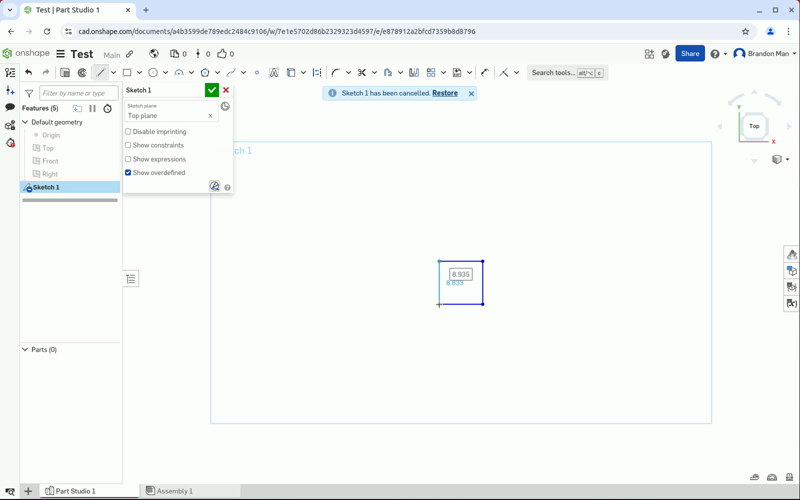
click(439, 304)
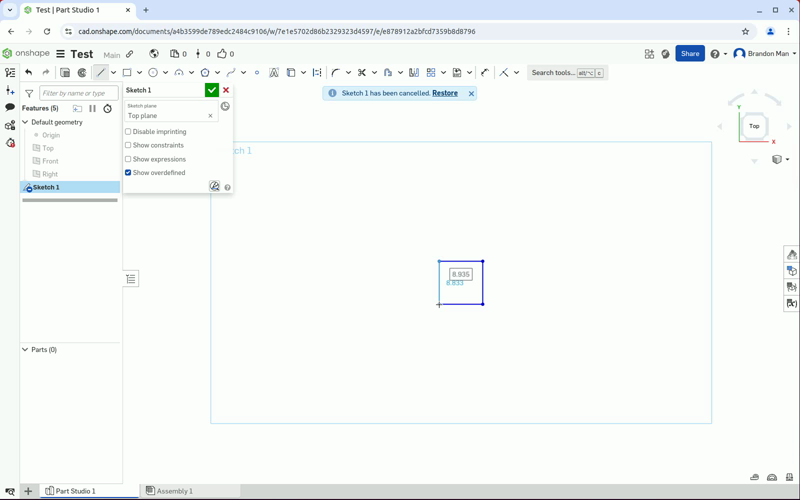
key(esc)
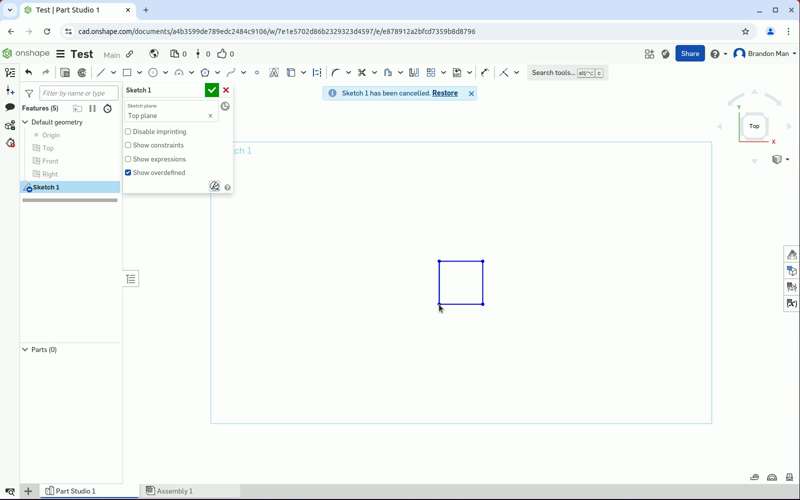
mouse_move(448, 281)
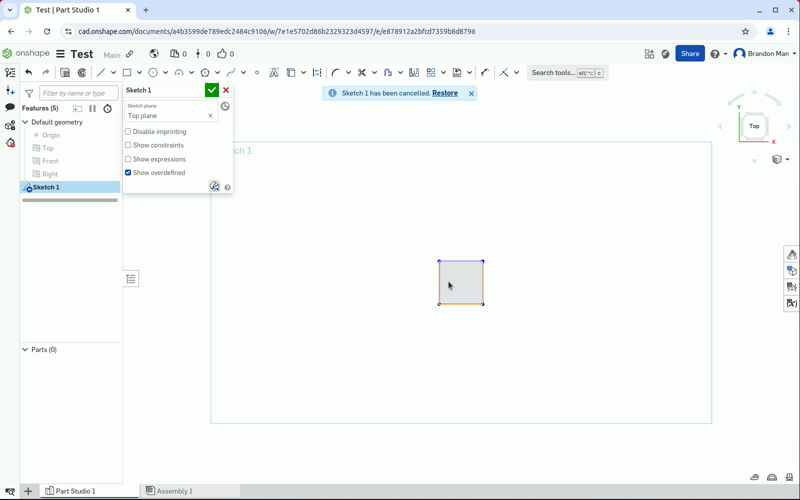
click(448, 281)
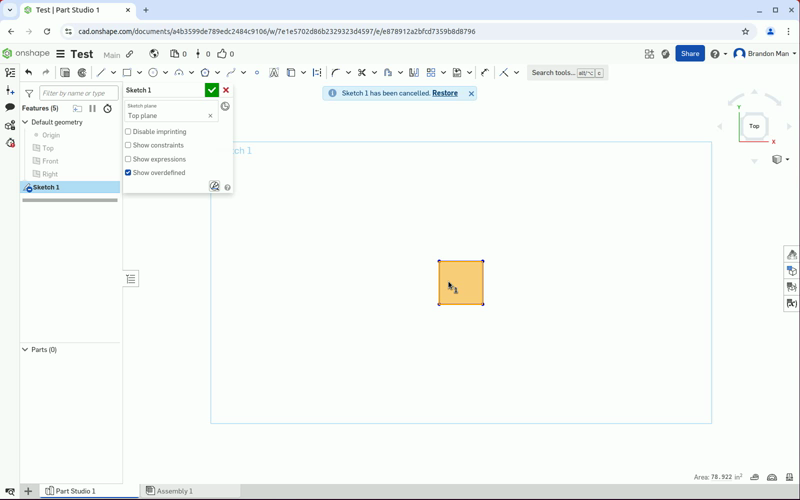
mouse_move(73, 352)
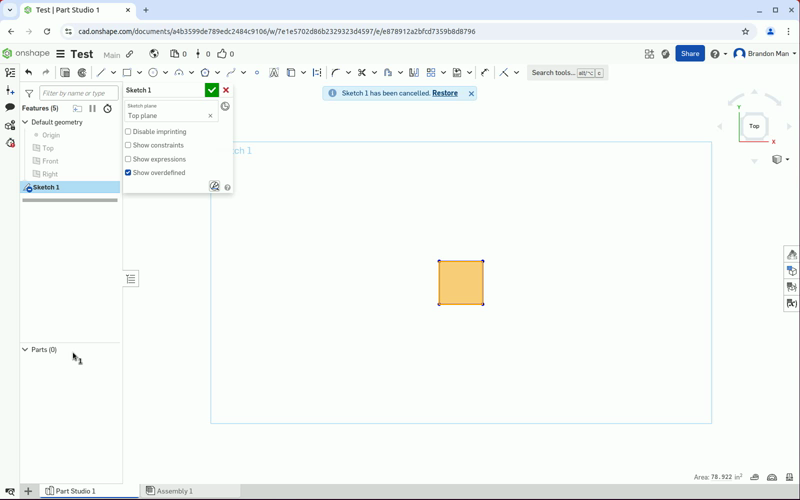
key(shift+y)
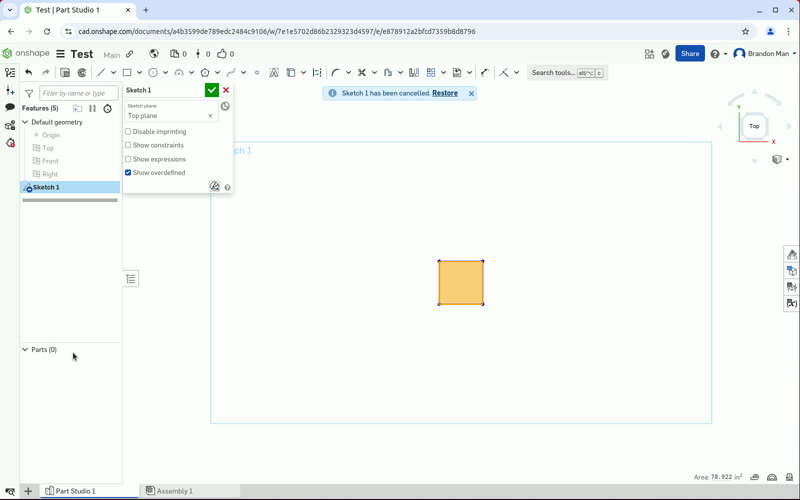
key(shift+e)
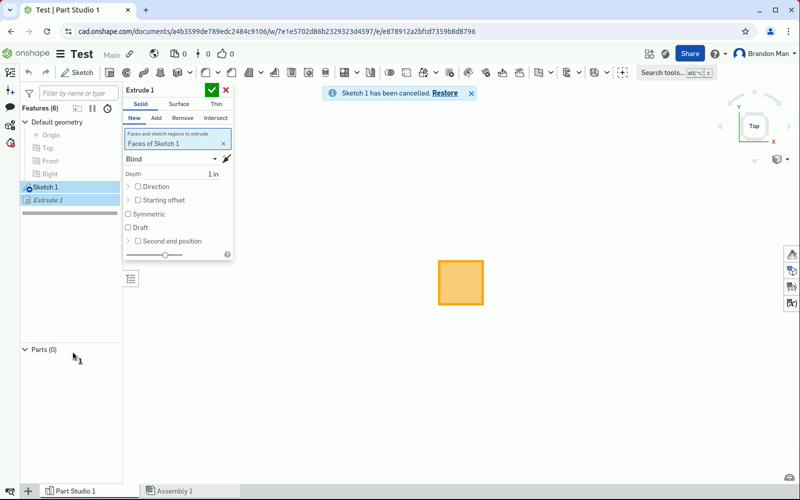
mouse_move(143, 106)
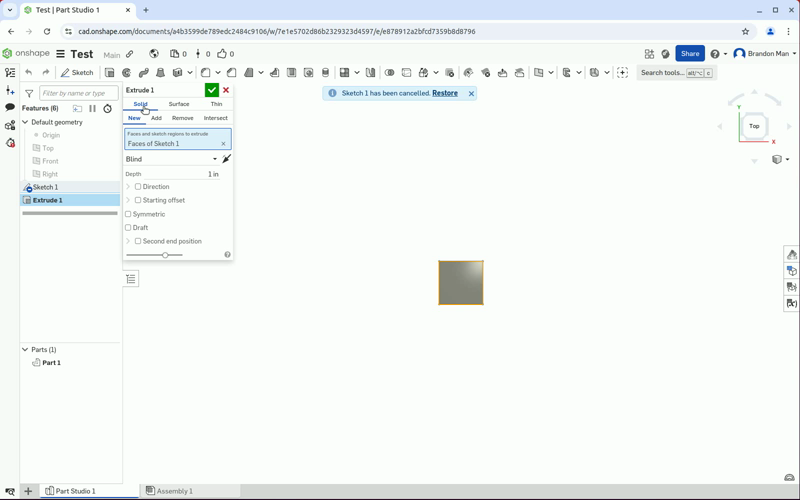
click(143, 106)
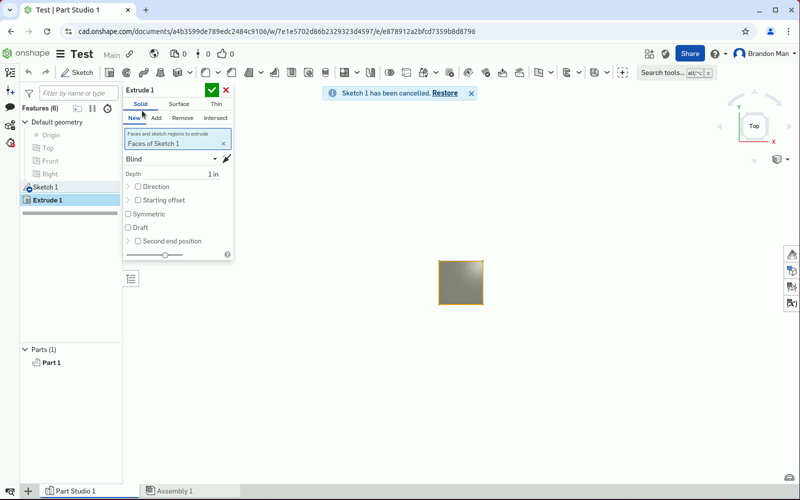
mouse_move(137, 120)
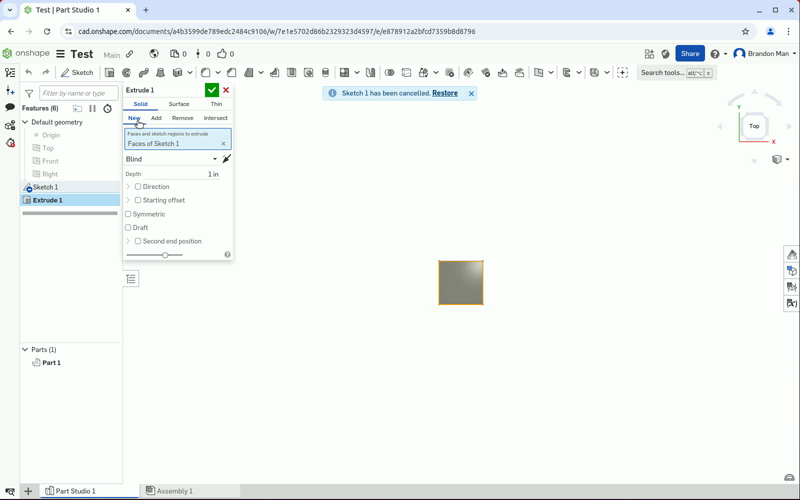
click(137, 120)
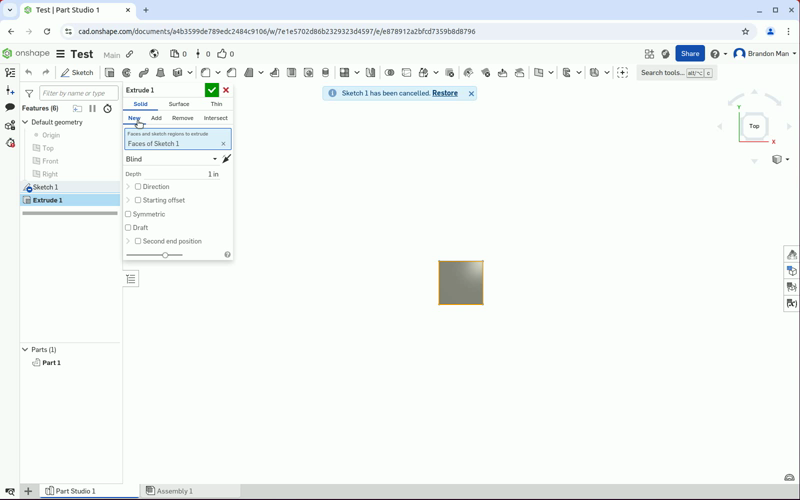
key(tab, 4)
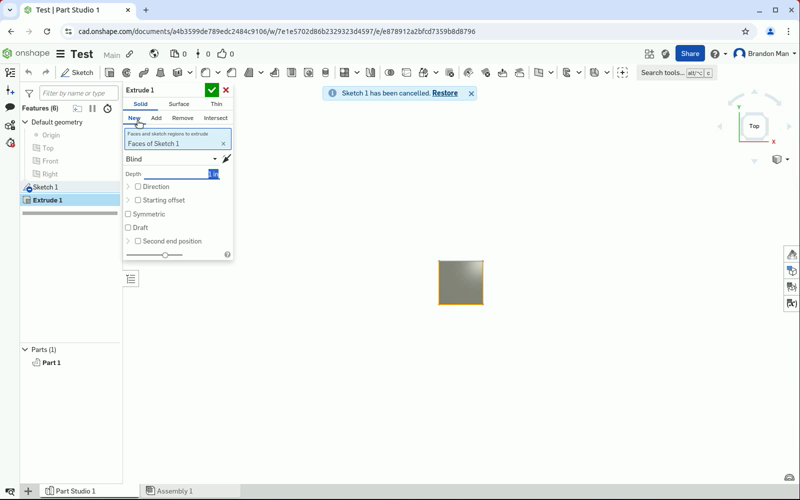
text(9.388)
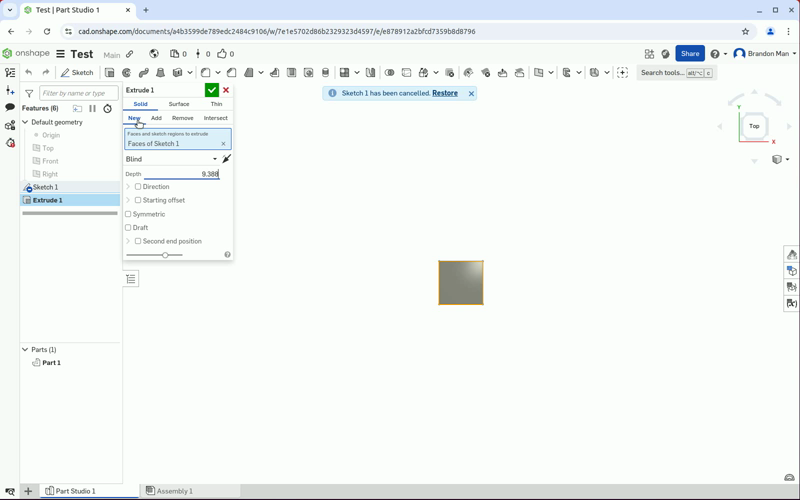
key(enter)
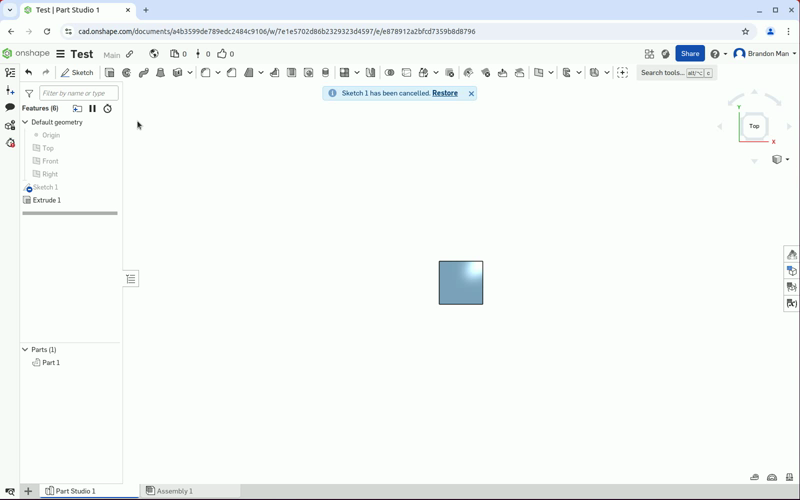
key(shift+h)
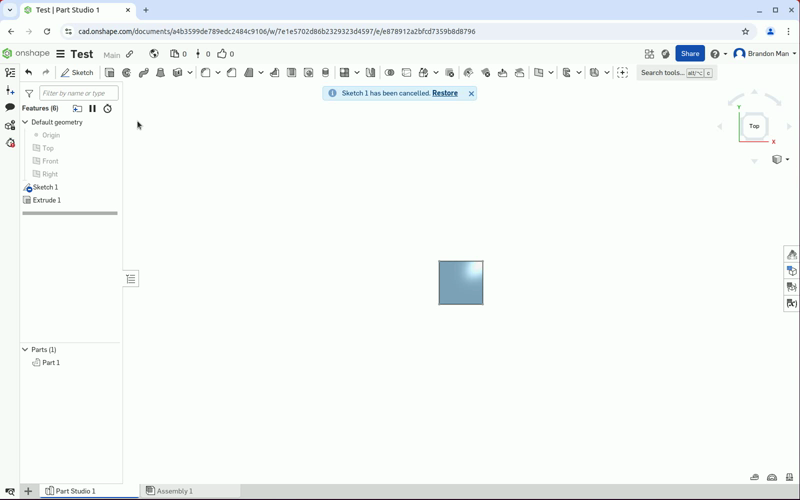
key(shift+h)
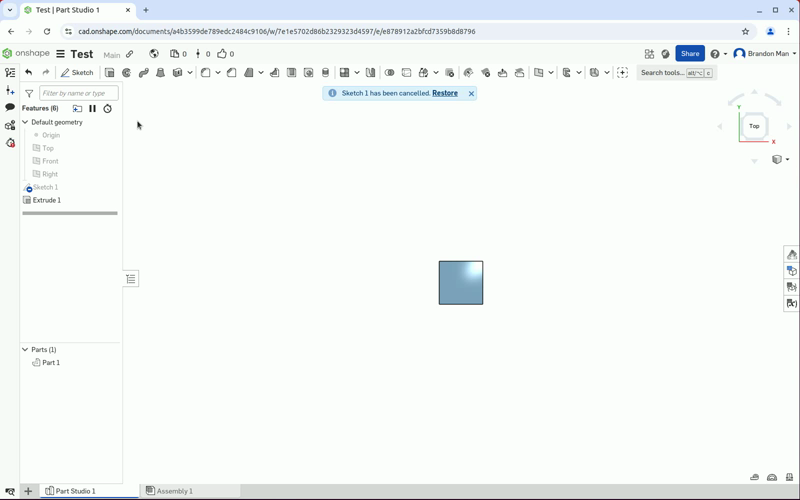
mouse_move(73, 189)
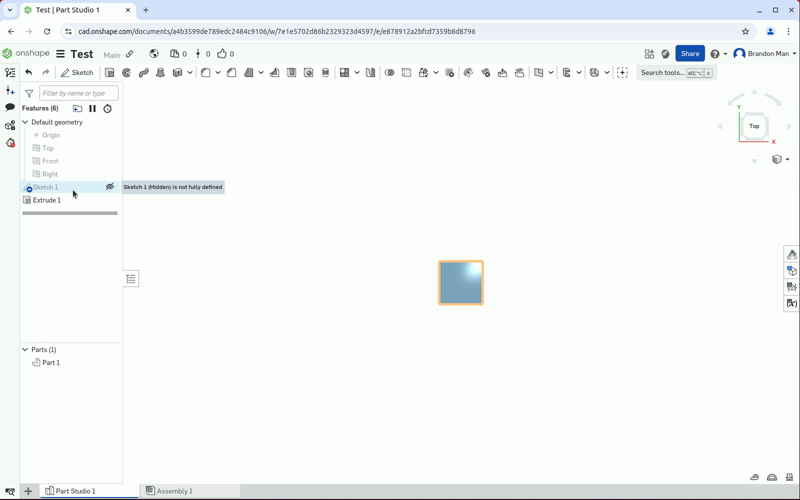
click(73, 189)
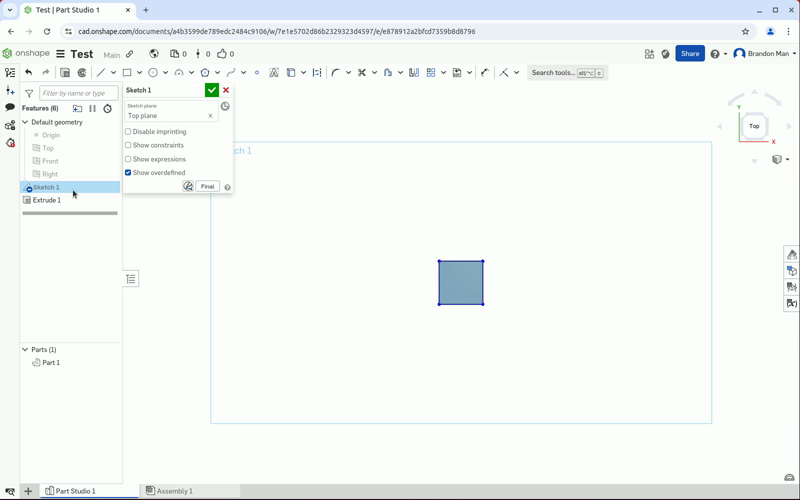
mouse_move(229, 92)
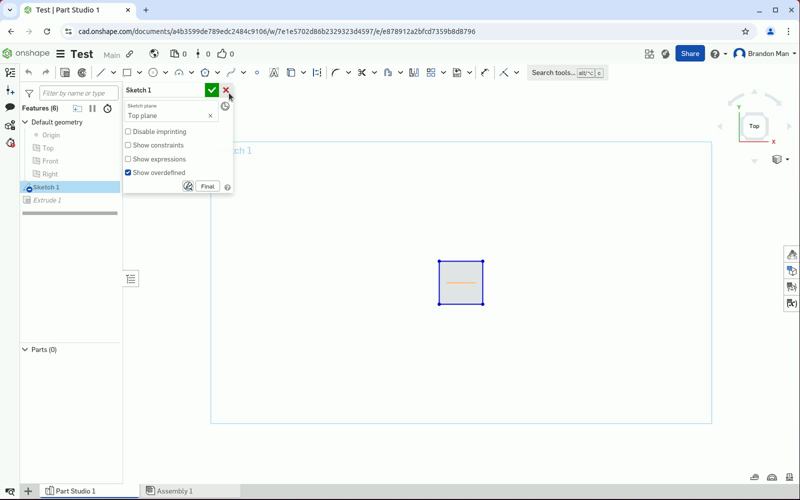
click(229, 92)
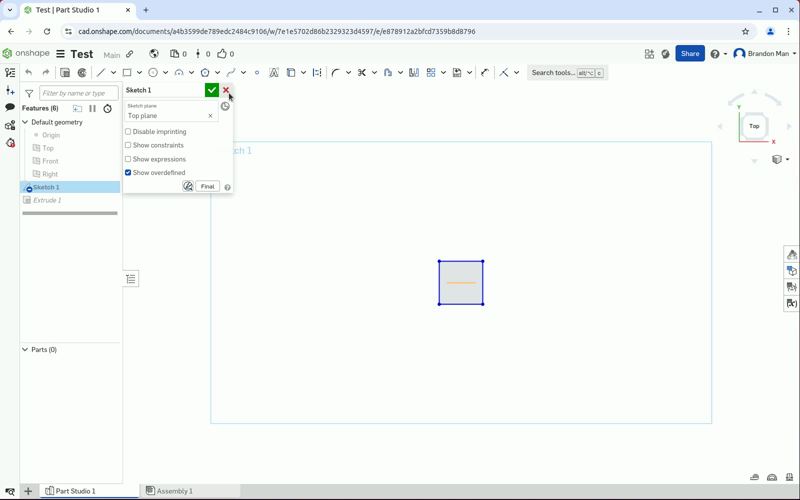
key(shift+s)
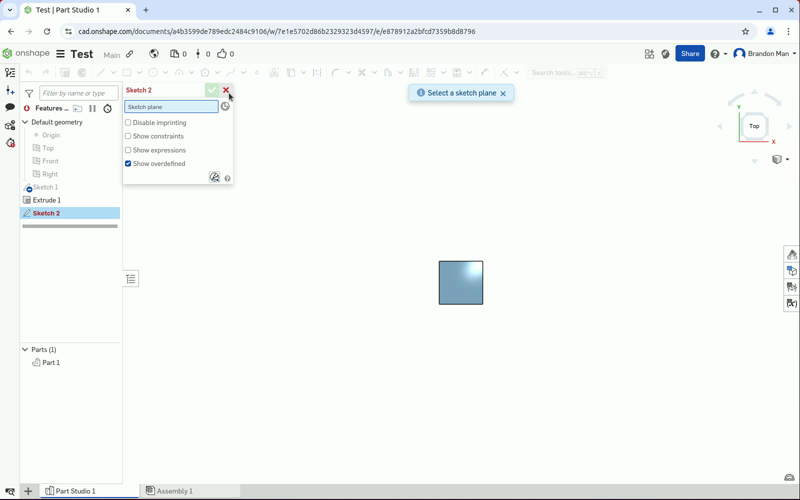
mouse_move(73, 150)
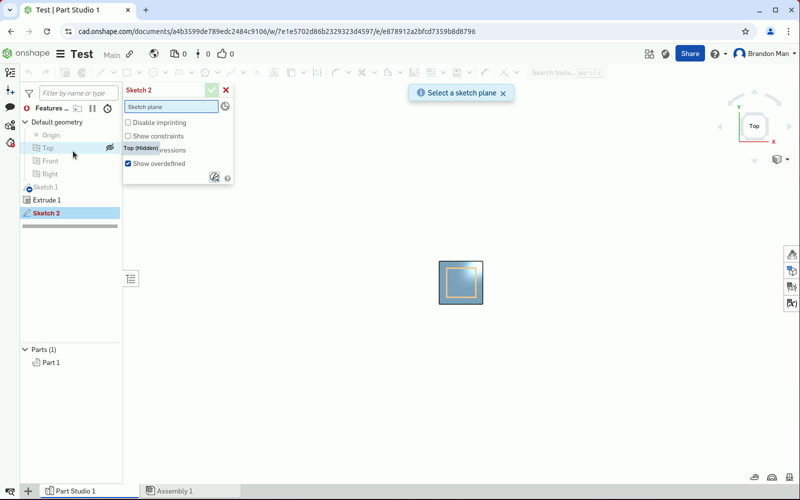
click(73, 150)
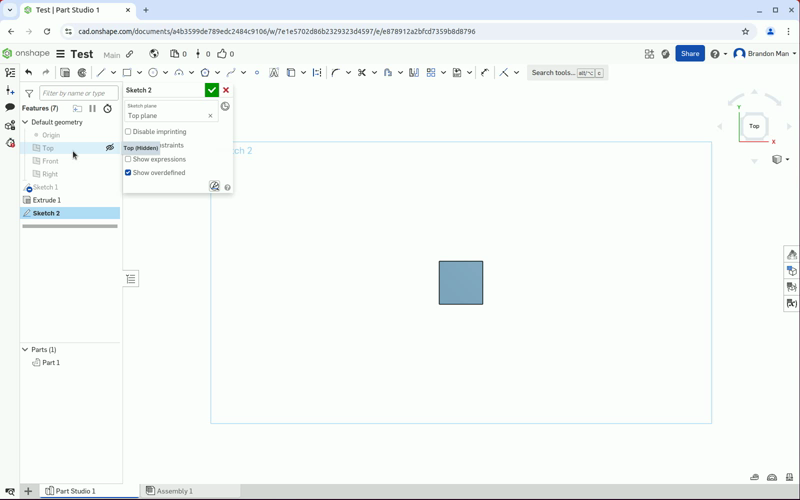
mouse_move(73, 352)
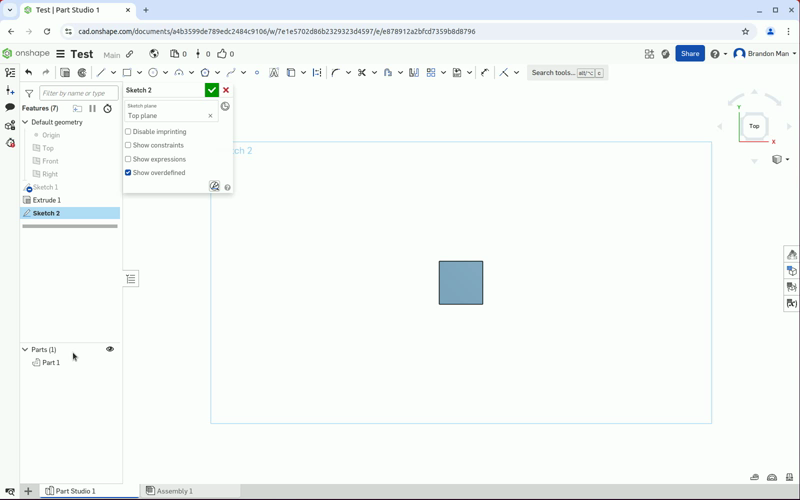
key(y)
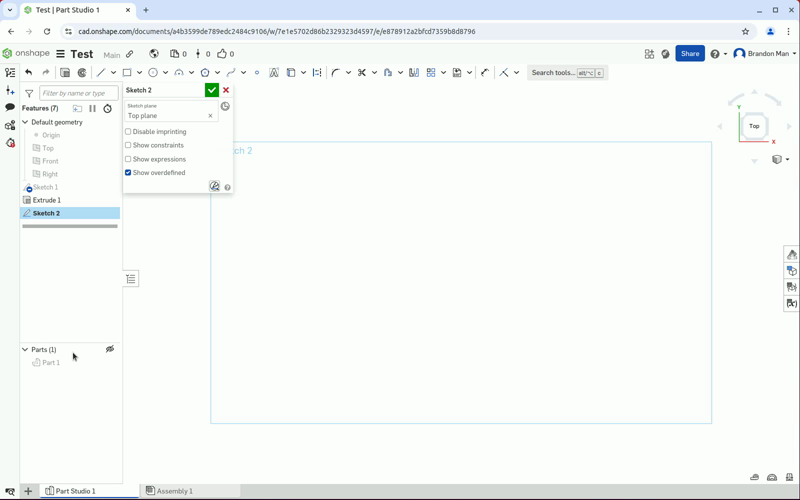
key(c)
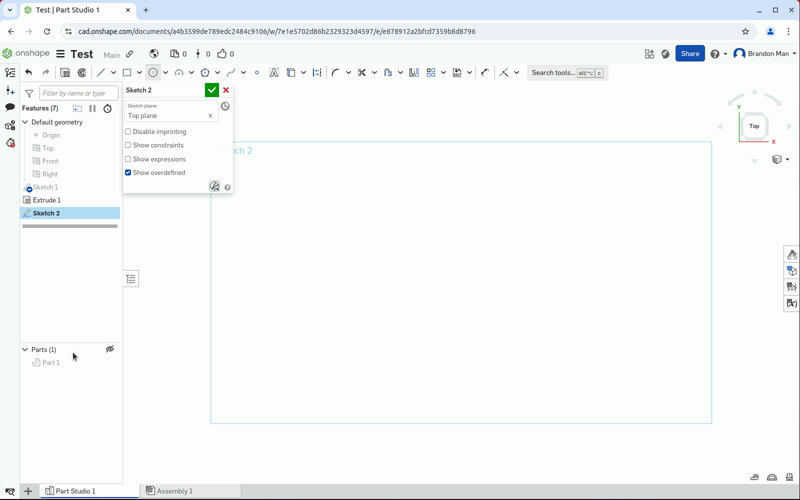
key_down(shift)
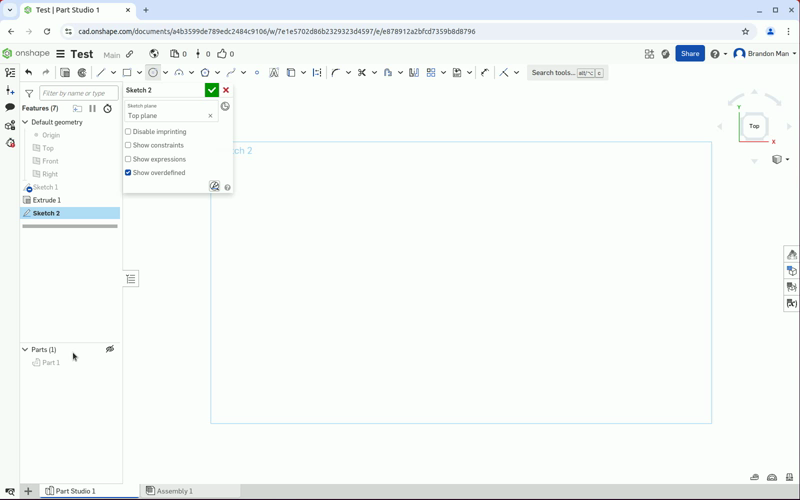
mouse_move(522, 282)
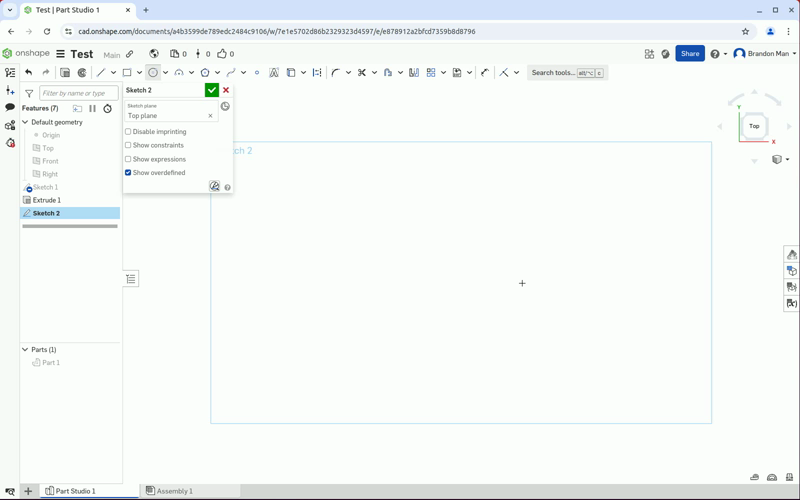
click(522, 282)
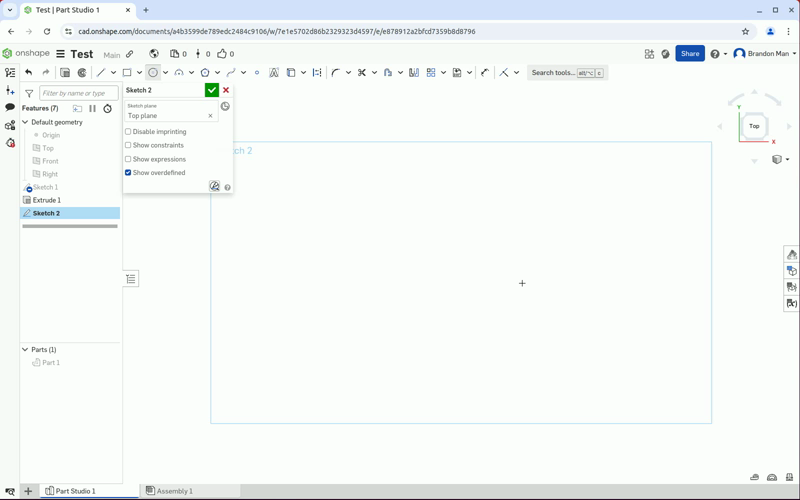
key_up(shift)
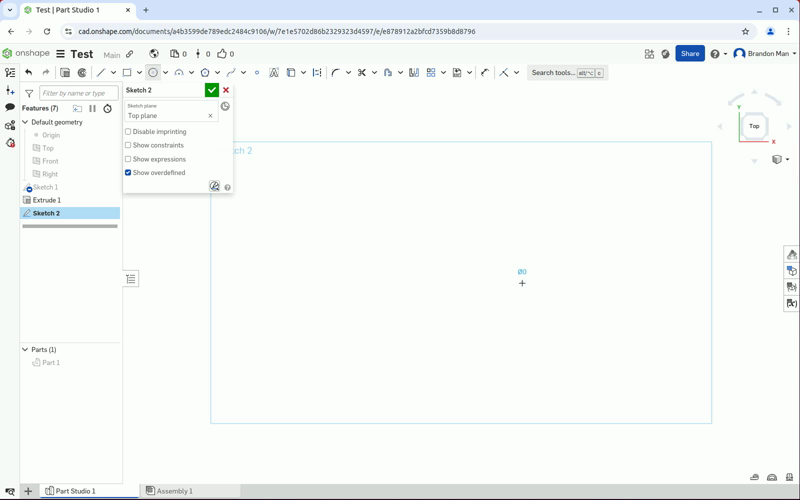
mouse_move(543, 282)
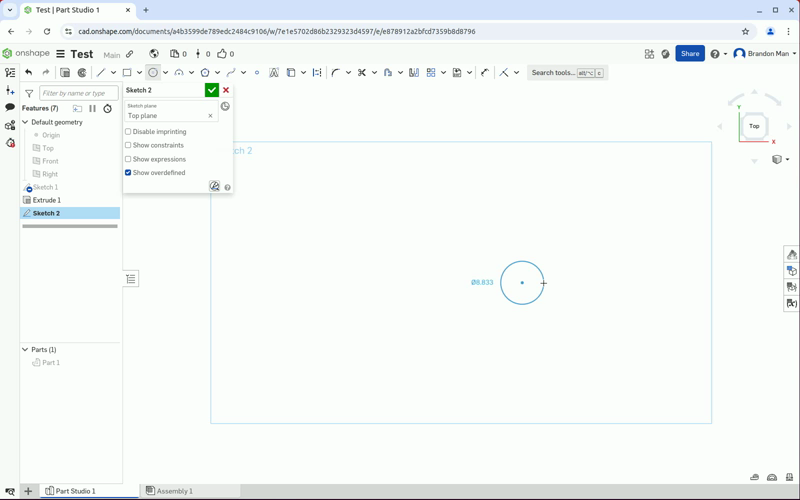
click(543, 282)
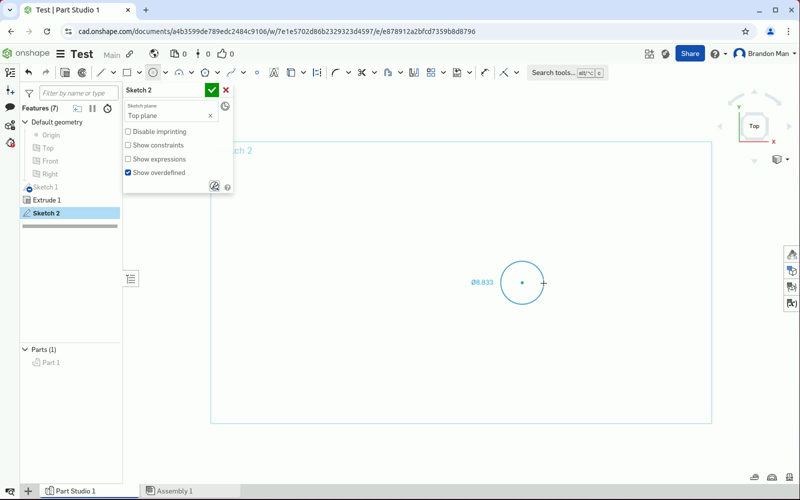
key(esc)
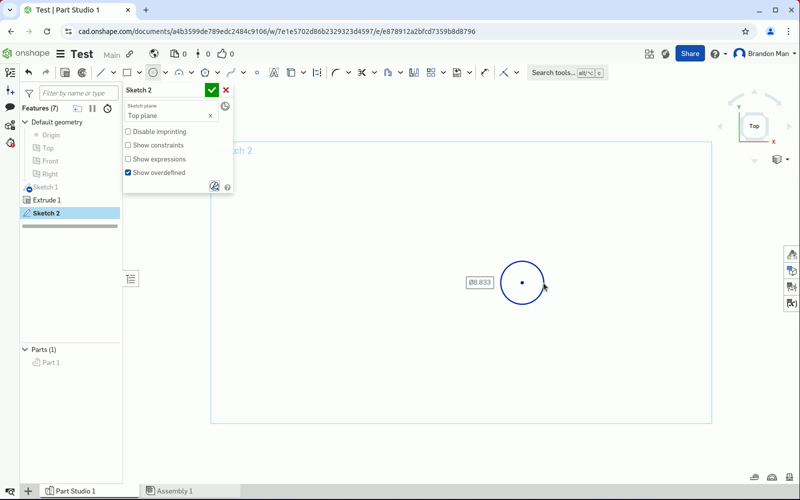
mouse_move(535, 271)
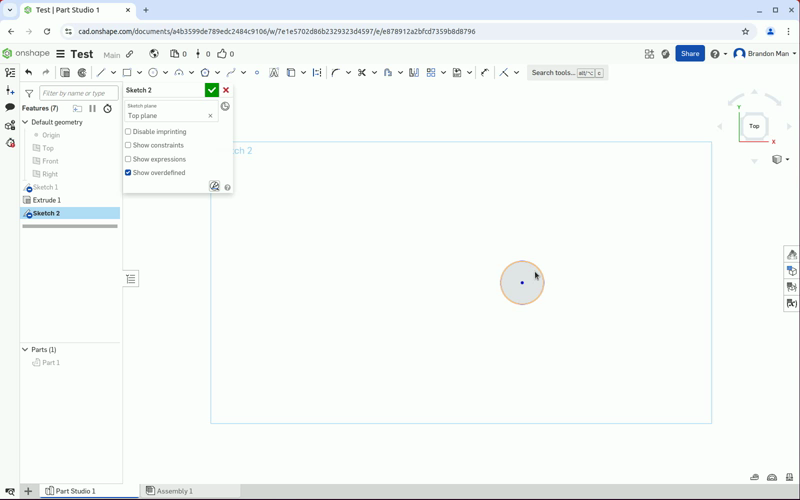
scroll(6)
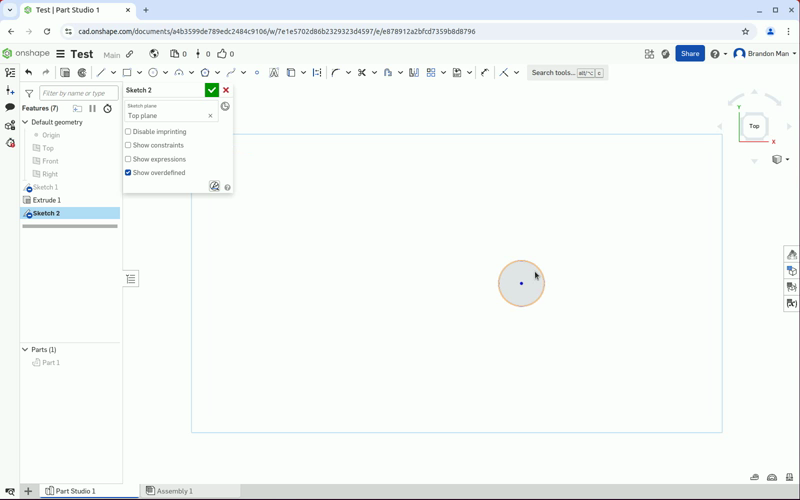
scroll(6)
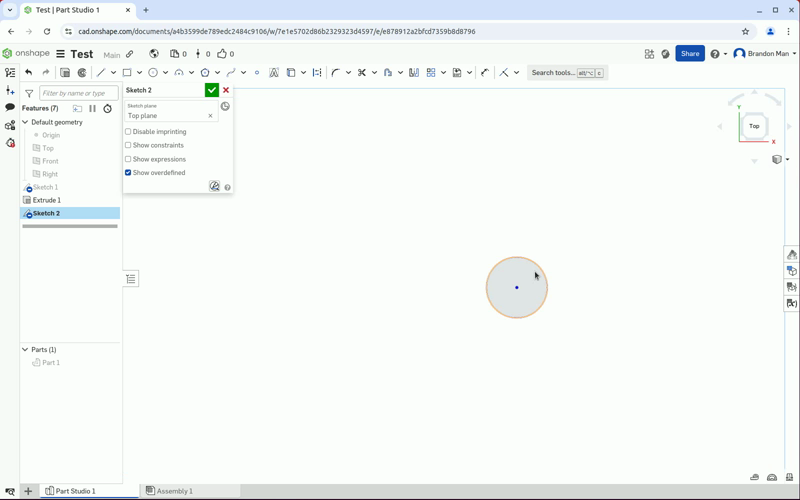
scroll(6)
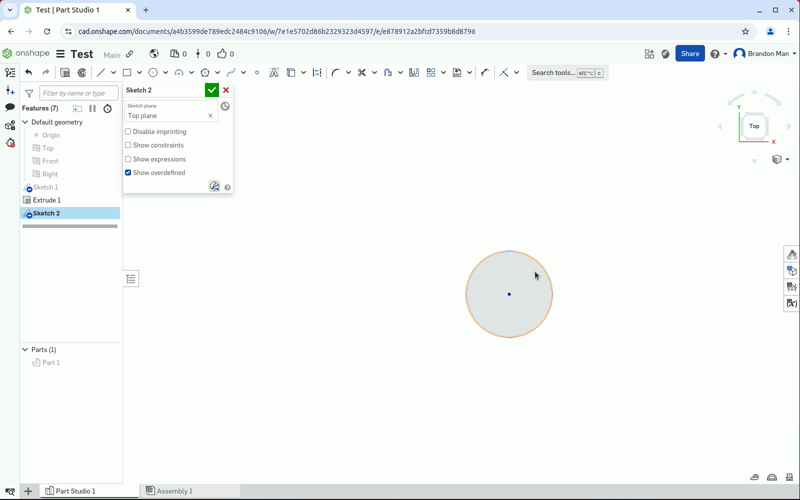
scroll(6)
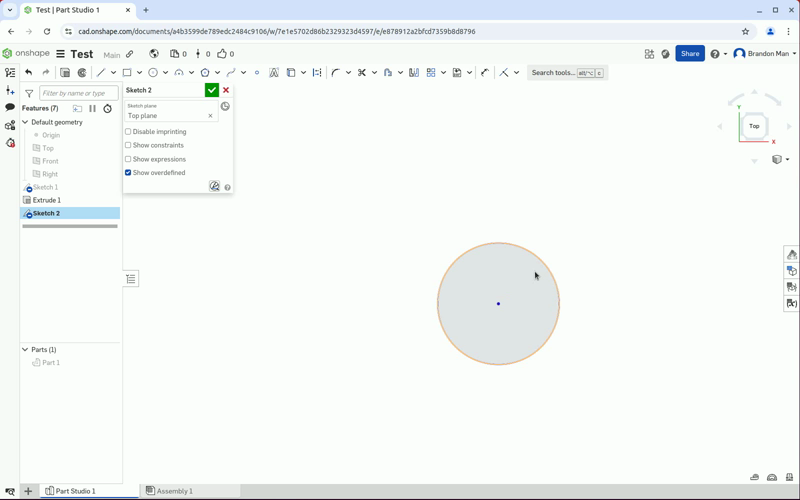
scroll(6)
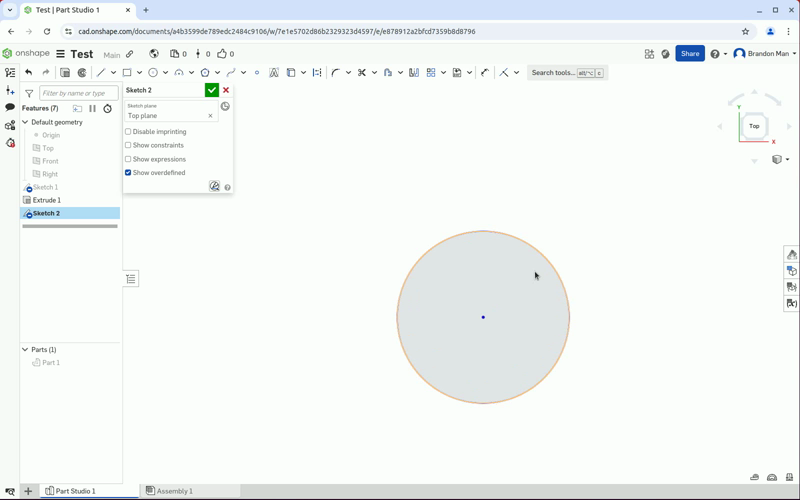
scroll(6)
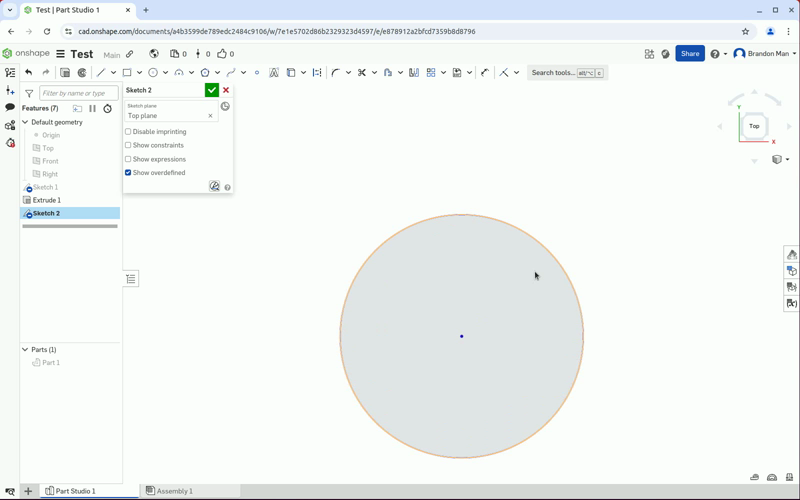
scroll(6)
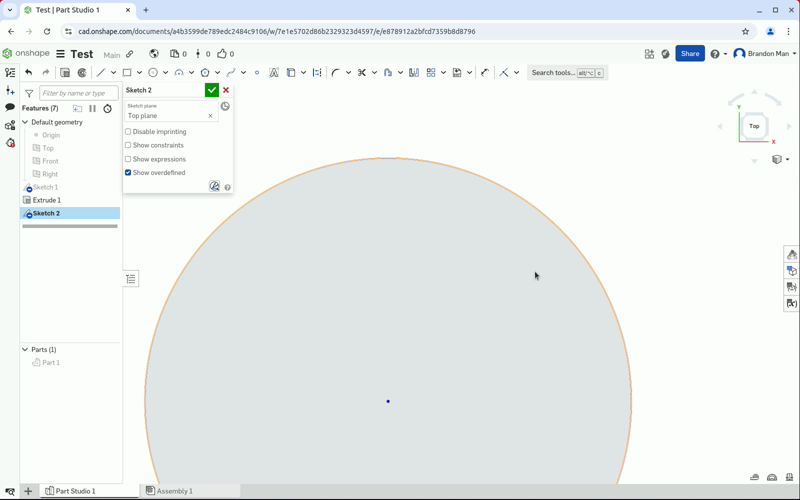
click(535, 271)
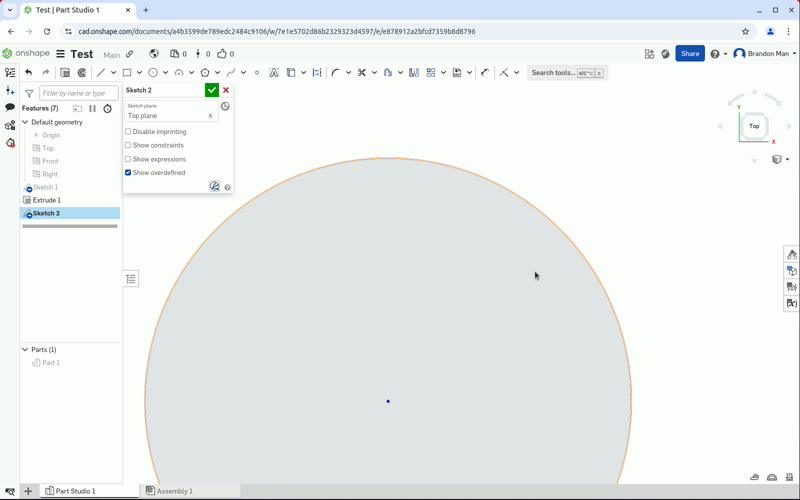
scroll(-6)
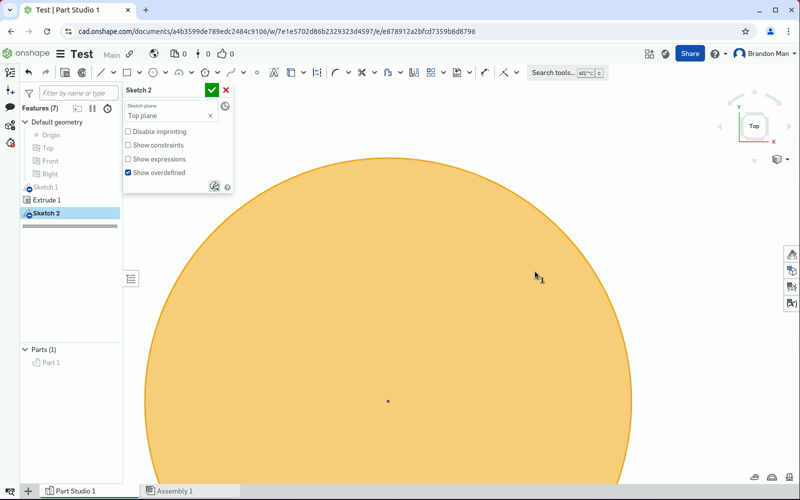
scroll(-6)
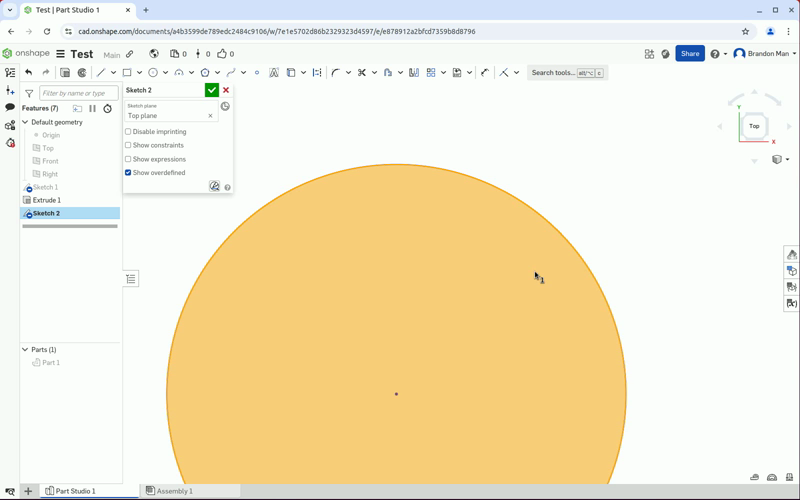
scroll(-6)
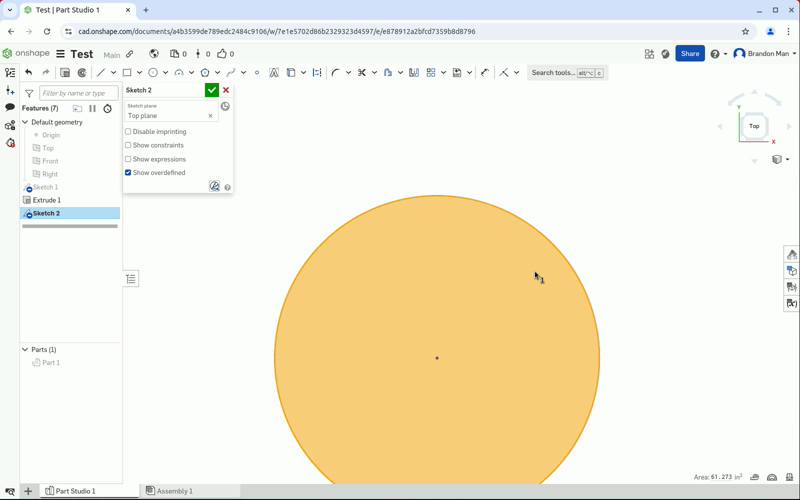
scroll(-6)
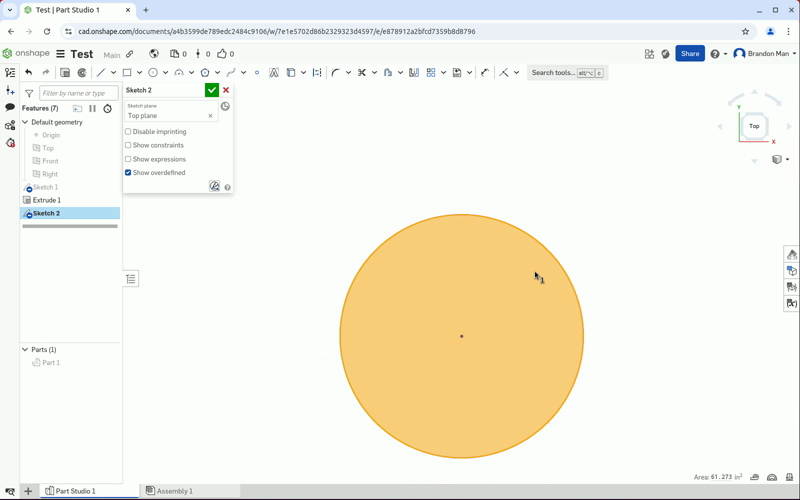
scroll(-6)
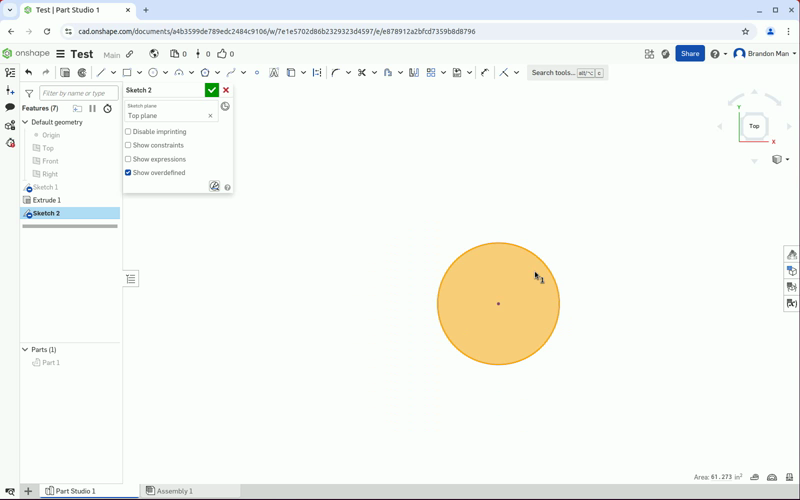
scroll(-6)
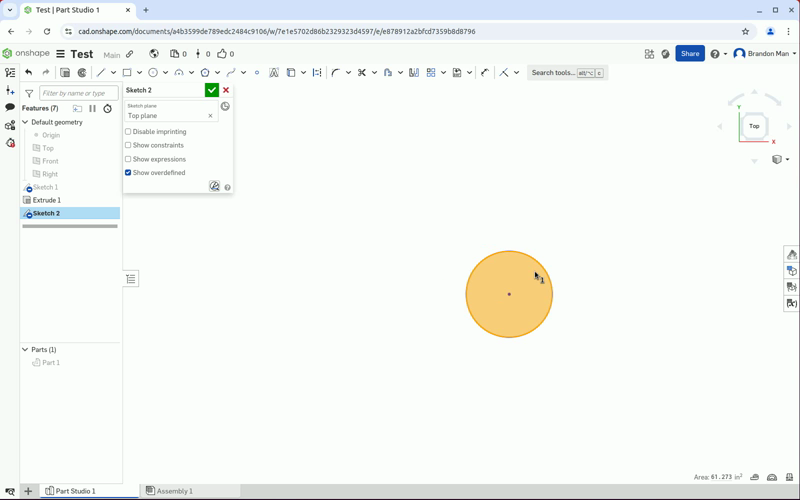
scroll(-6)
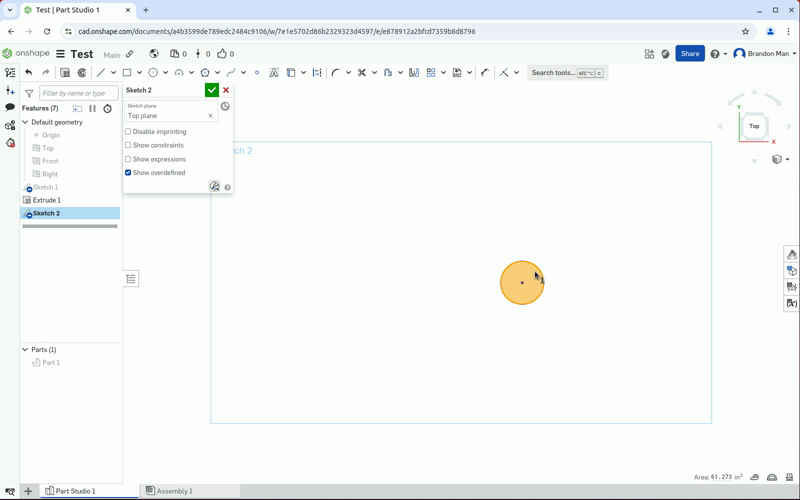
mouse_move(73, 352)
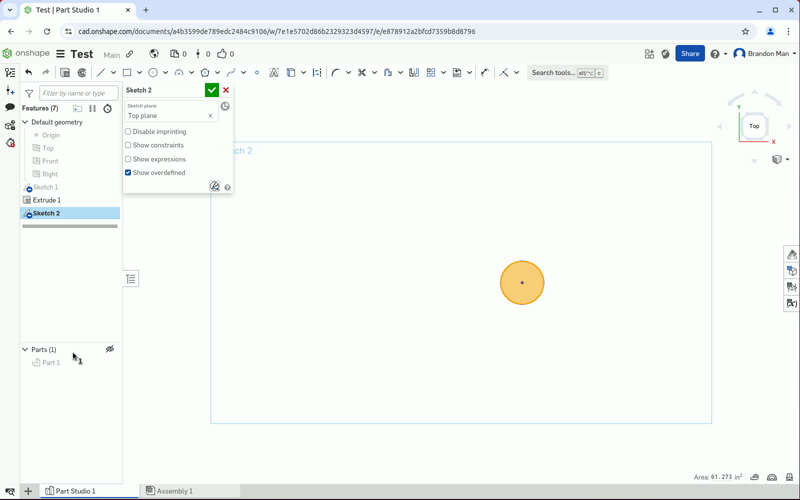
key(shift+y)
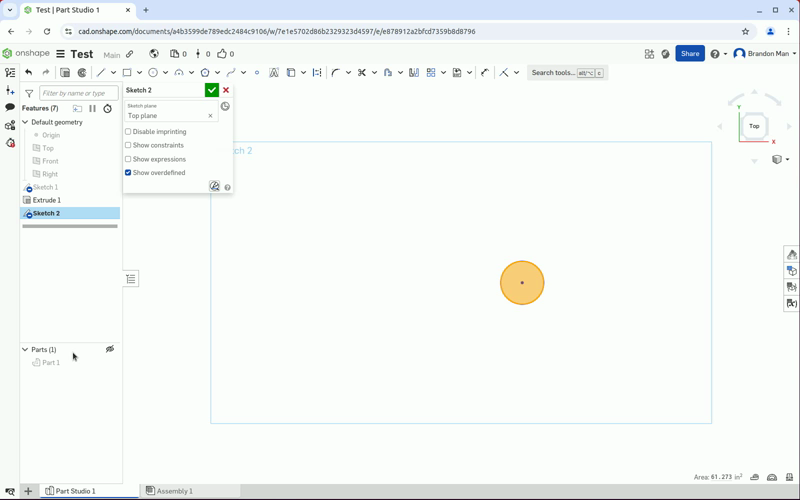
key(shift+e)
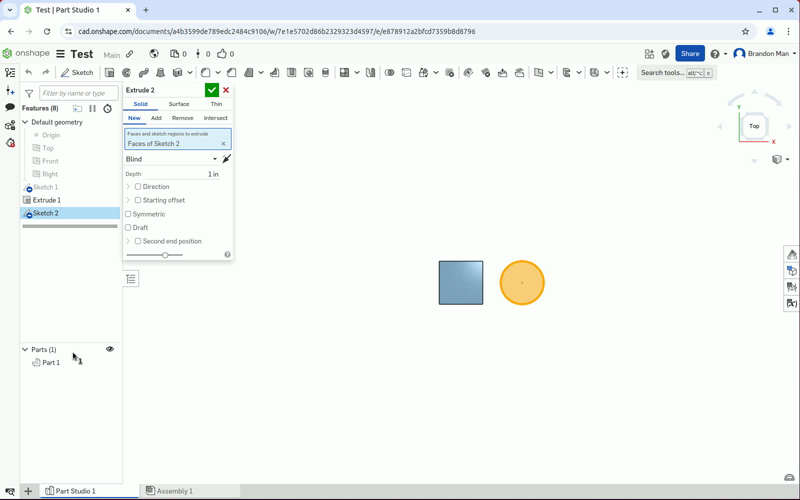
mouse_move(143, 106)
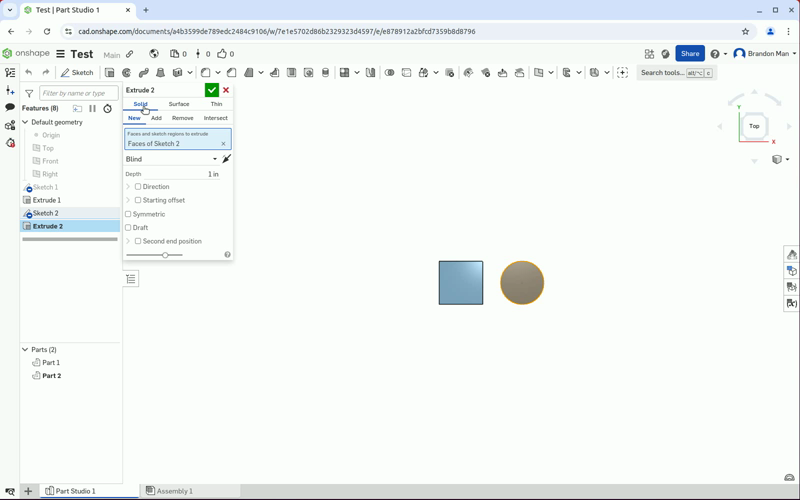
click(143, 106)
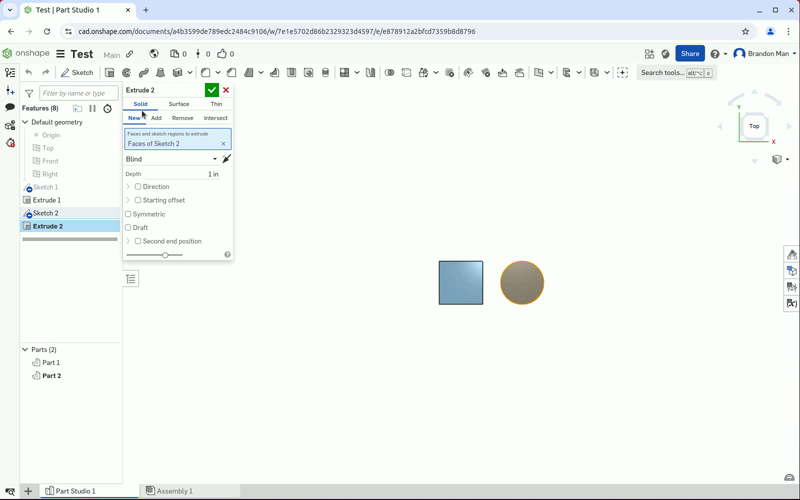
mouse_move(137, 120)
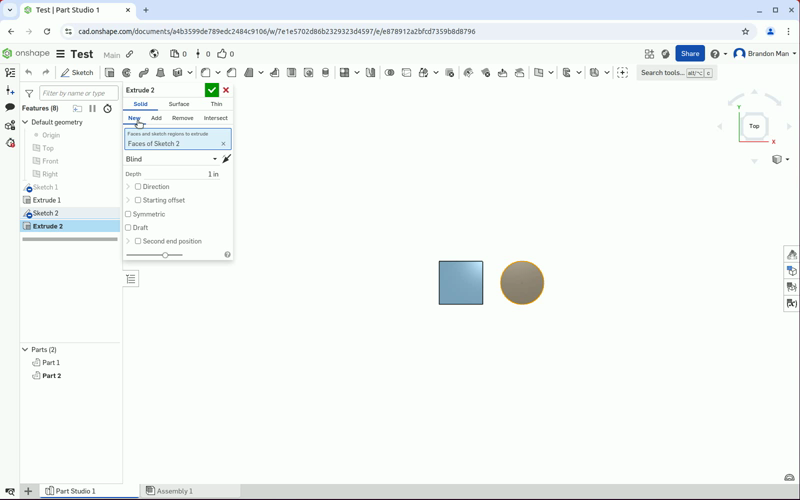
click(137, 120)
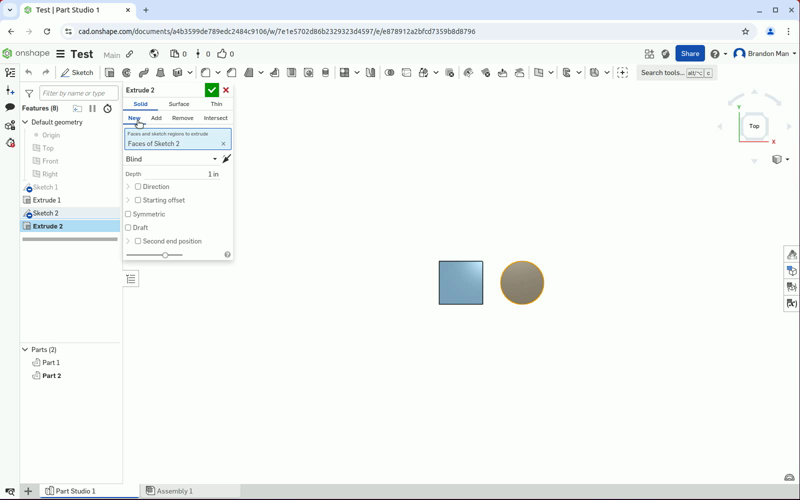
key(tab, 4)
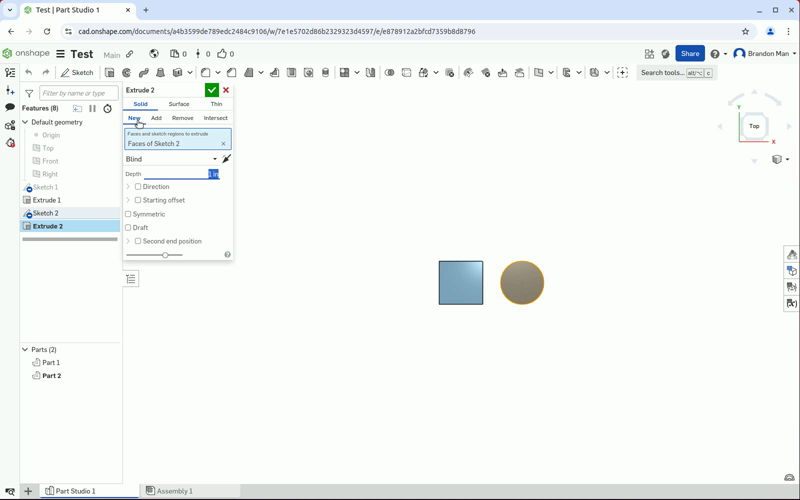
text(23.108)
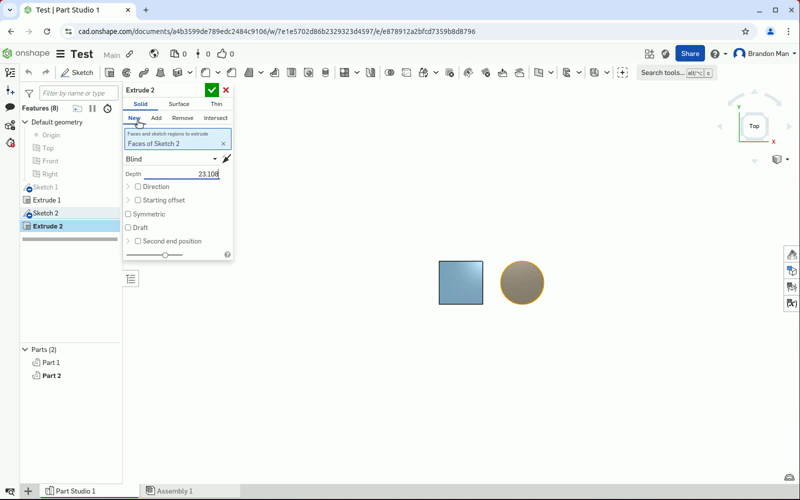
key(enter)
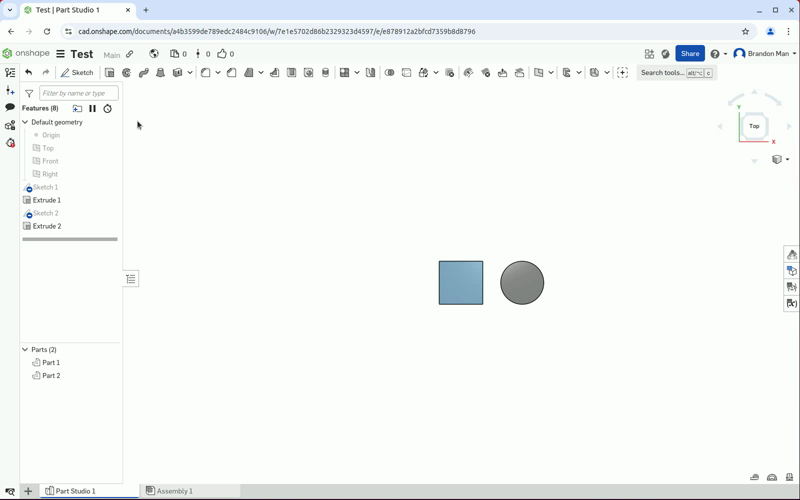
key(shift+h)
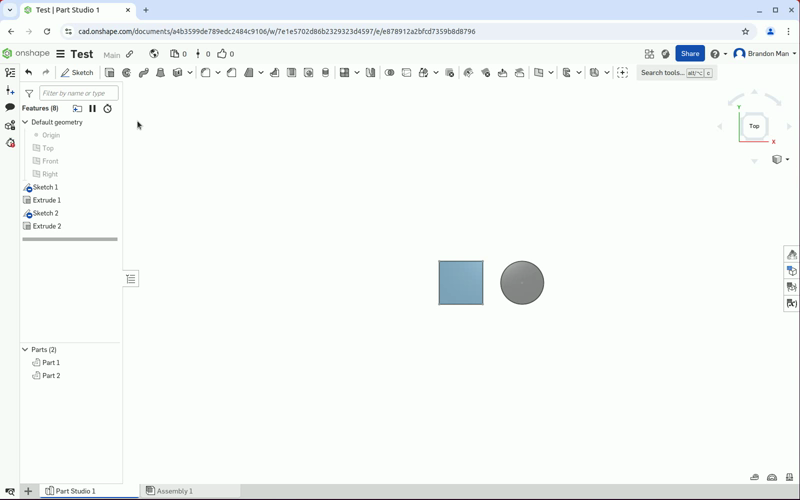
key(shift+h)
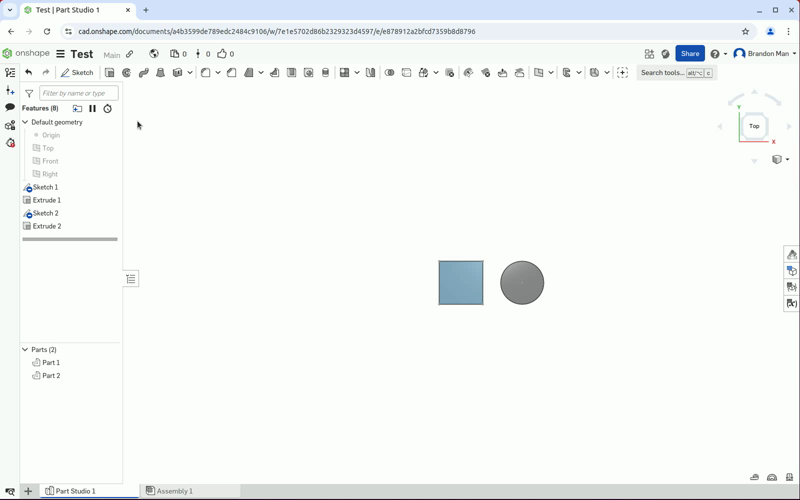
key(shift+7)
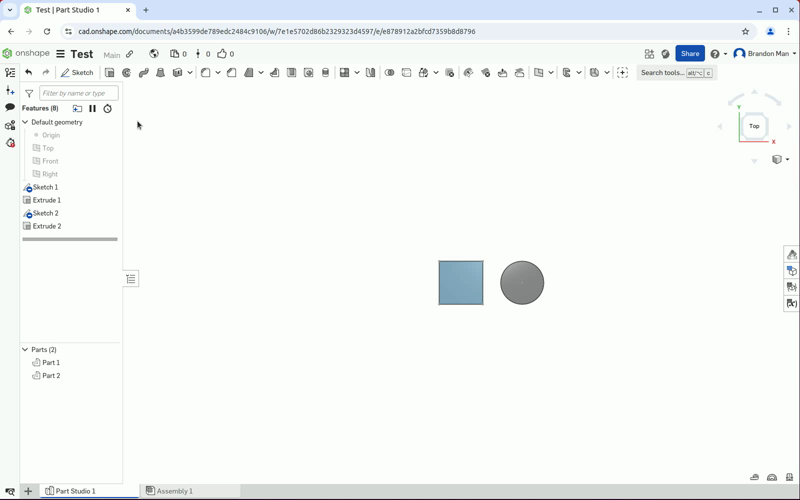
key(up, 3)
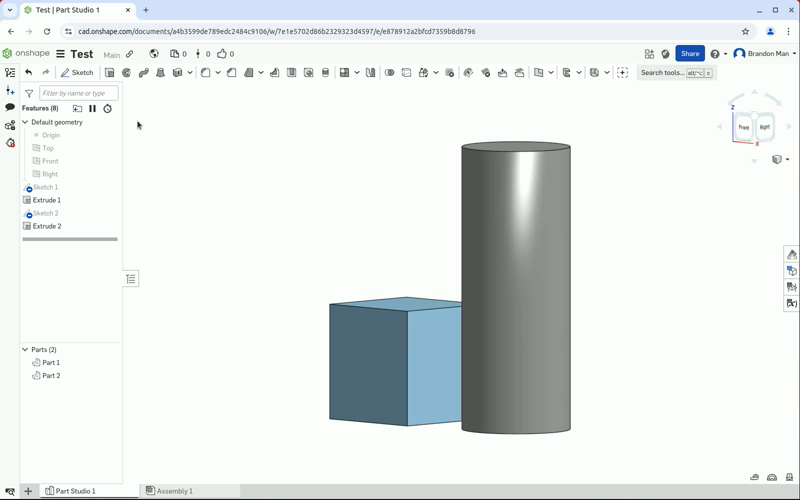
key(left, 3)
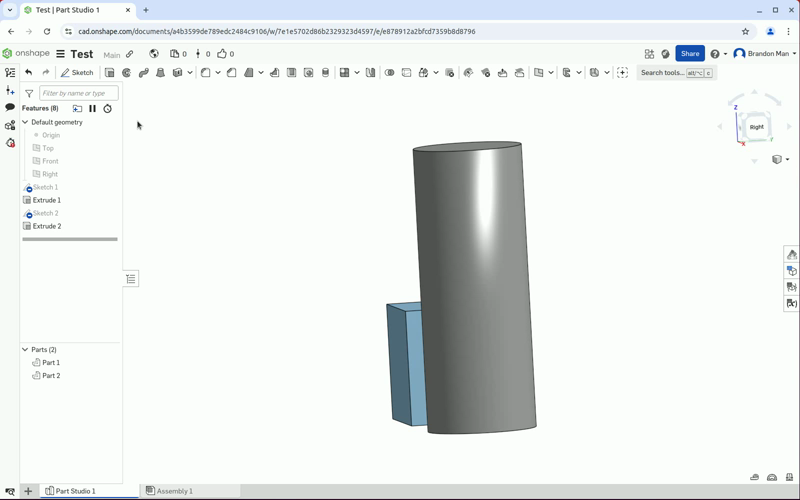
key(right, 3)
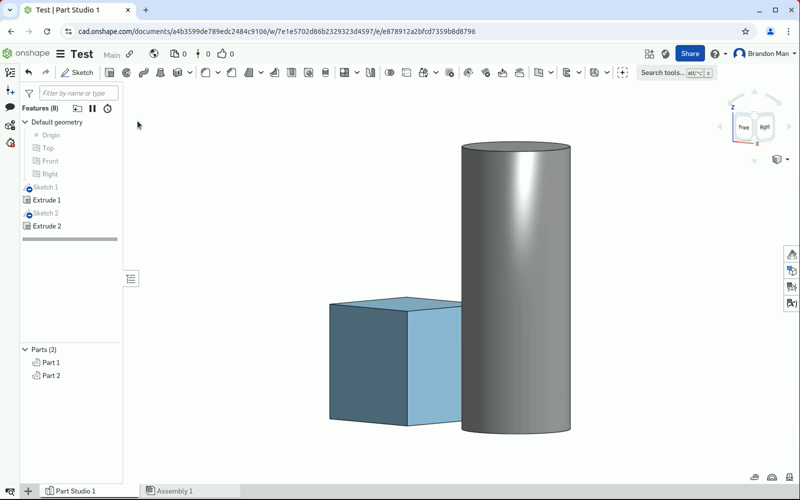
key(down, 3)
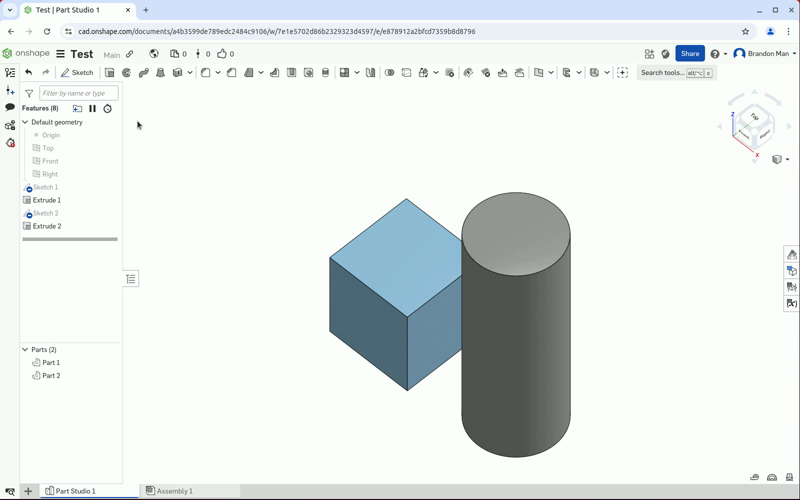
mouse_move(73, 189)
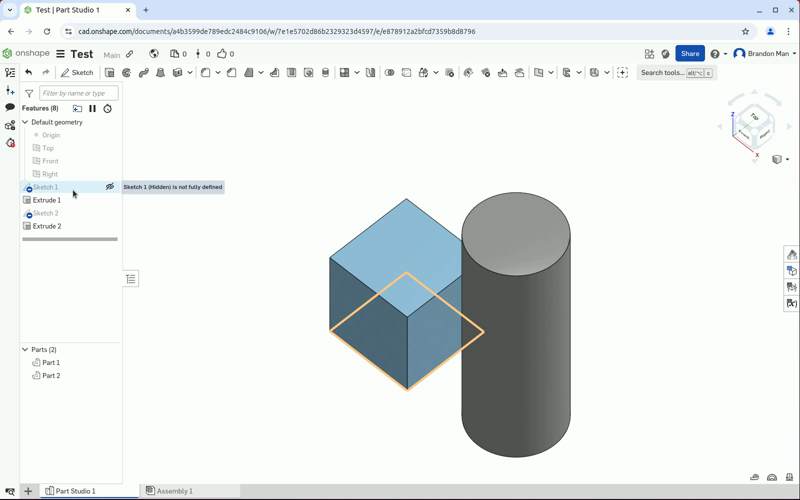
click(73, 189)